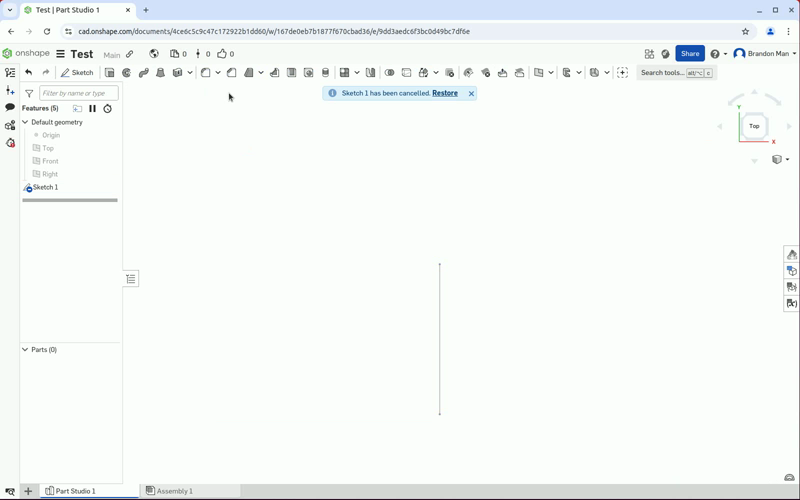
key(shift+h)
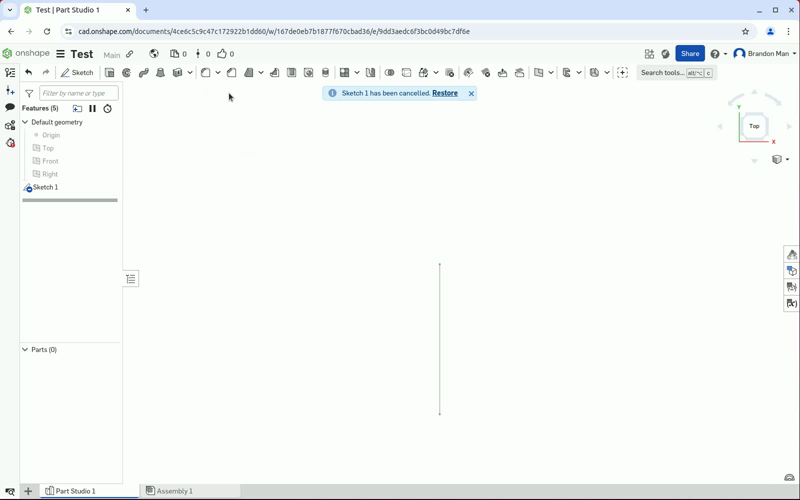
key(shift+s)
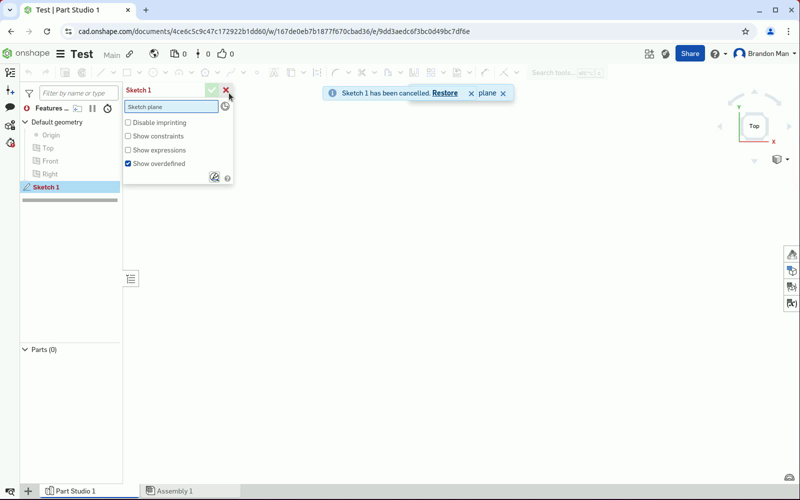
mouse_move(73, 150)
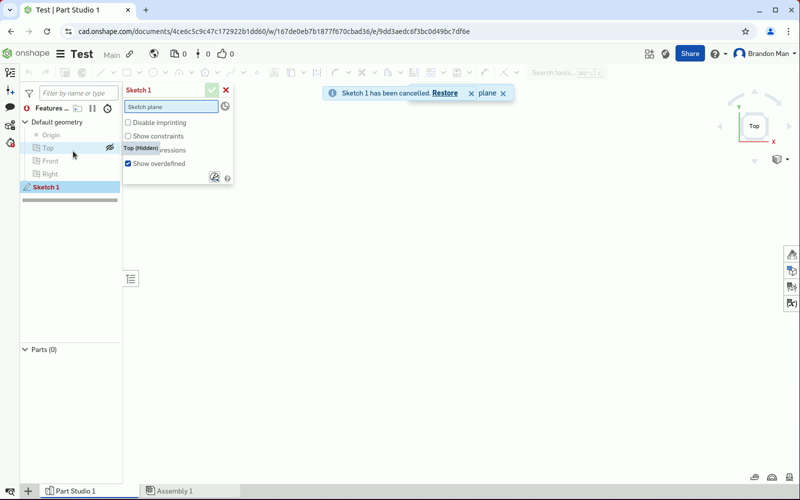
click(73, 150)
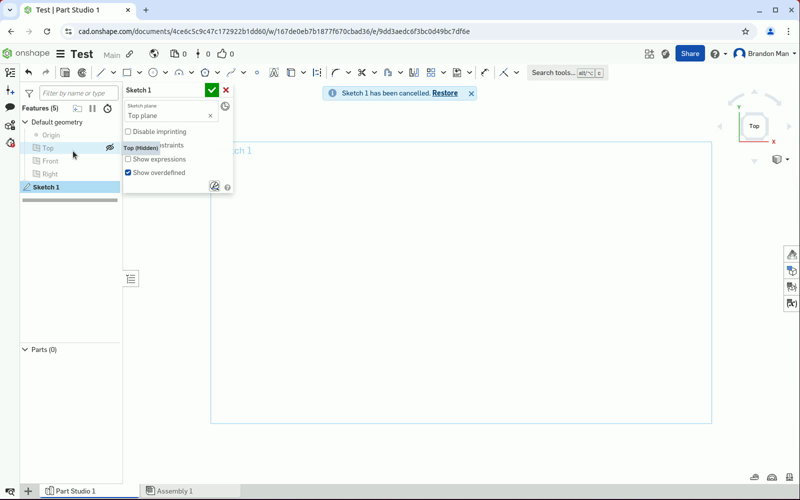
mouse_move(73, 352)
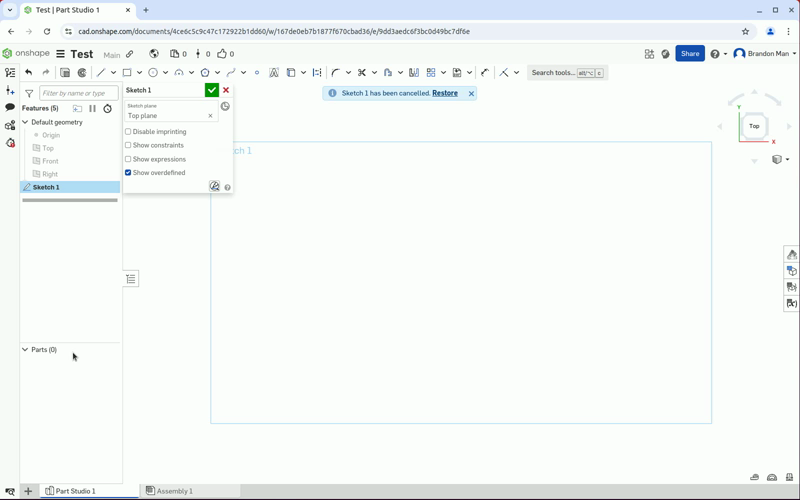
key(y)
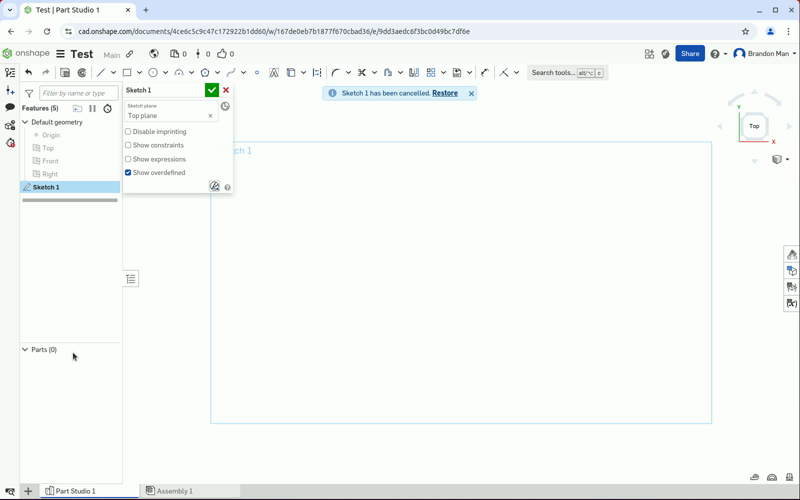
key(l)
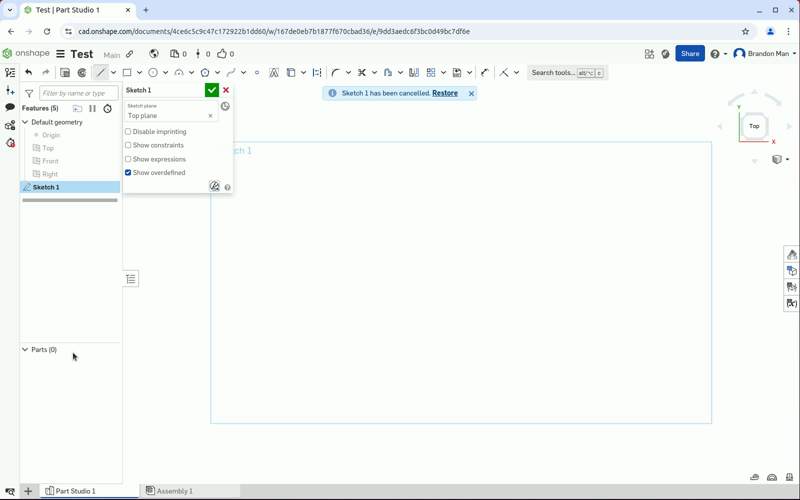
key_down(shift)
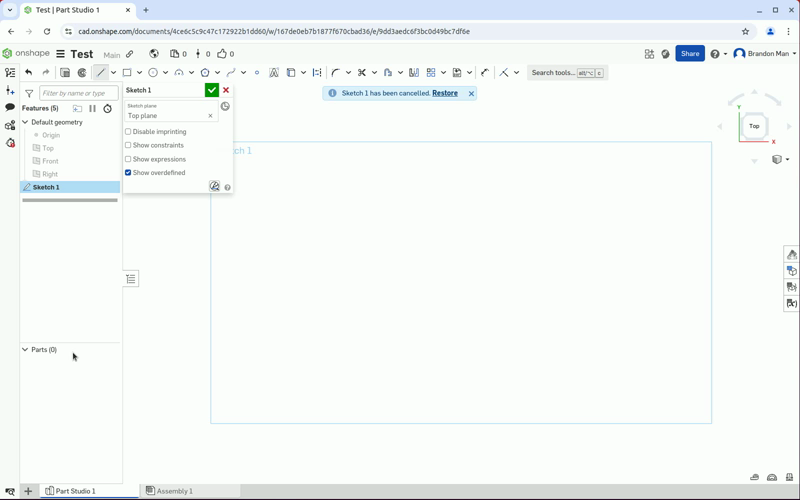
mouse_move(348, 339)
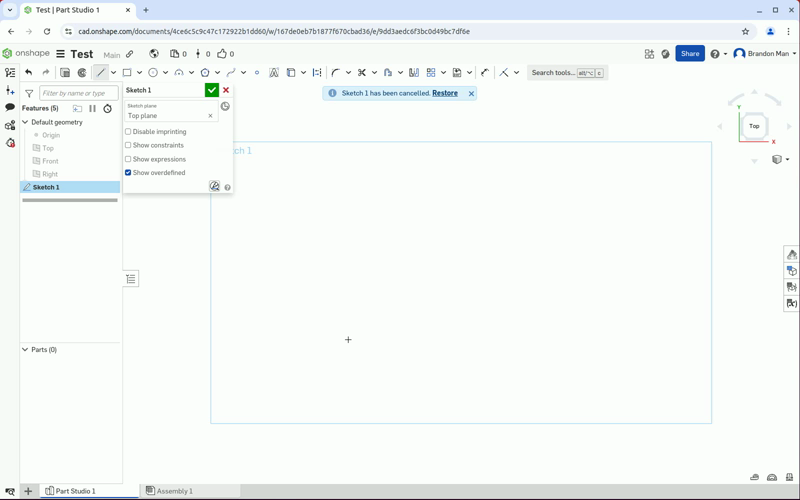
click(348, 339)
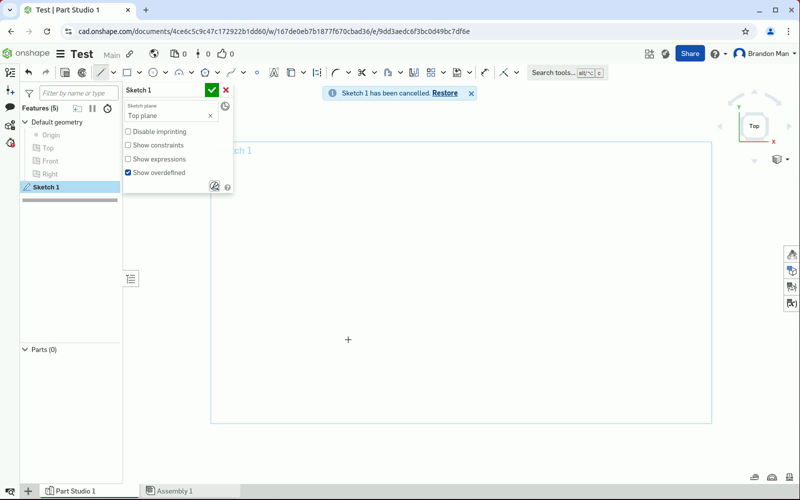
key_up(shift)
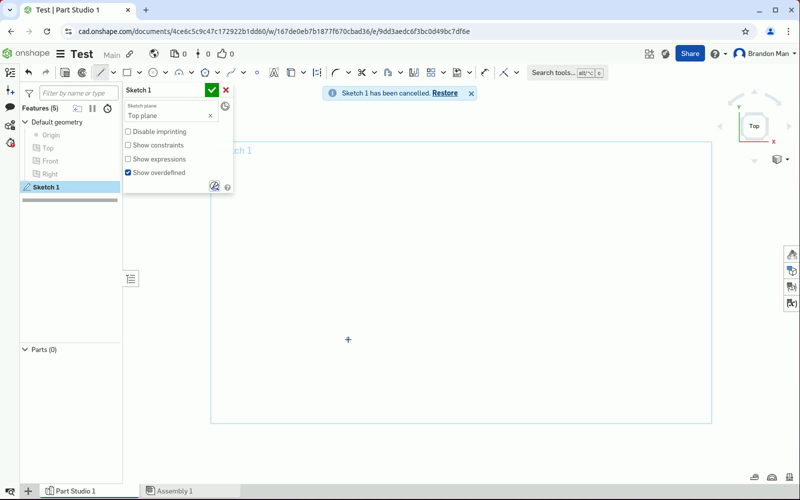
key_down(shift)
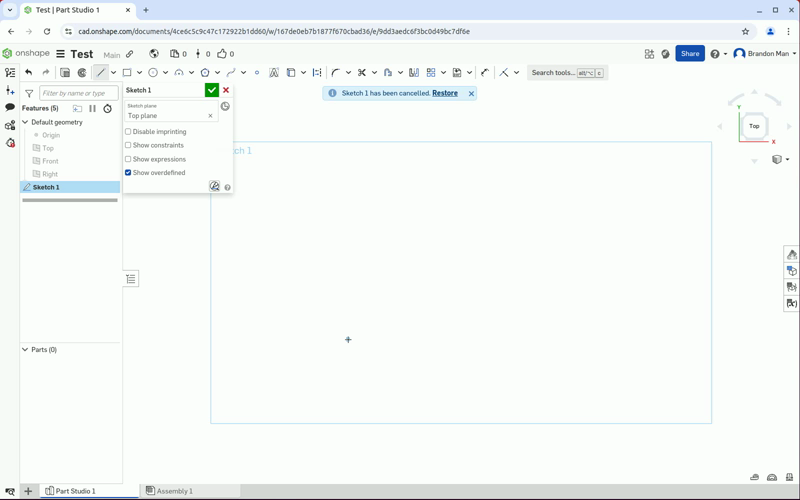
mouse_move(460, 339)
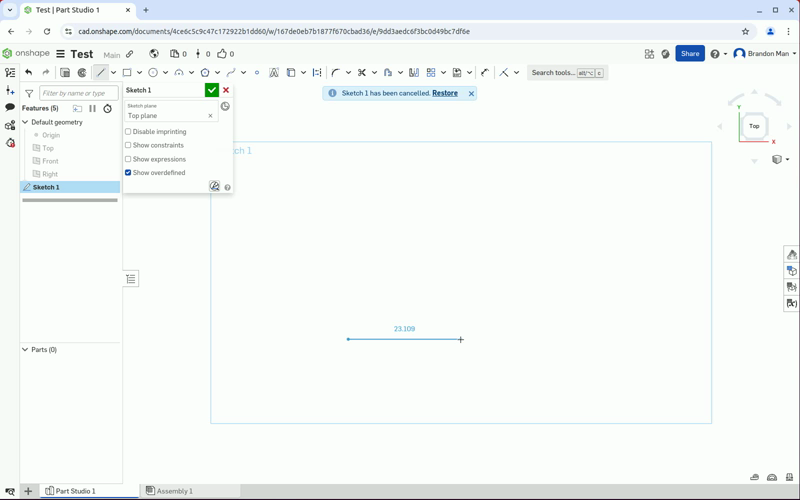
click(460, 339)
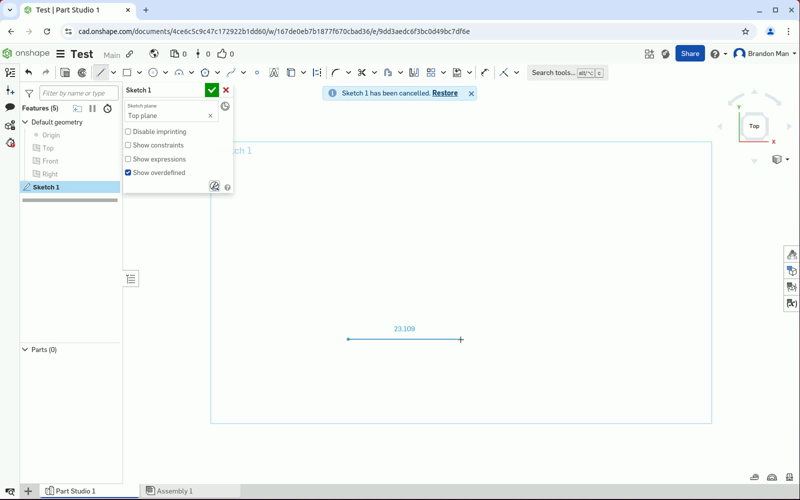
key_up(shift)
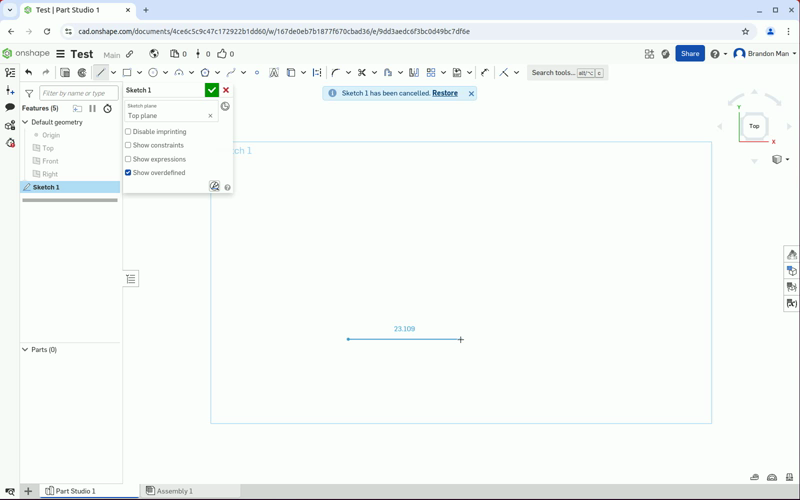
key_down(shift)
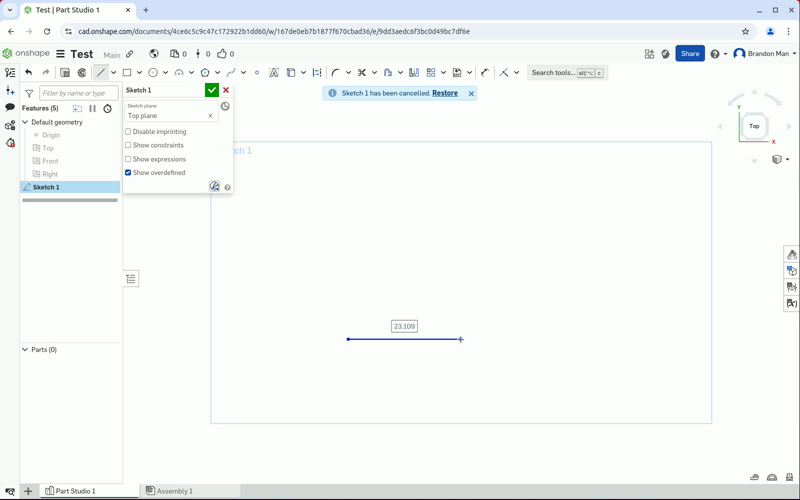
mouse_move(490, 339)
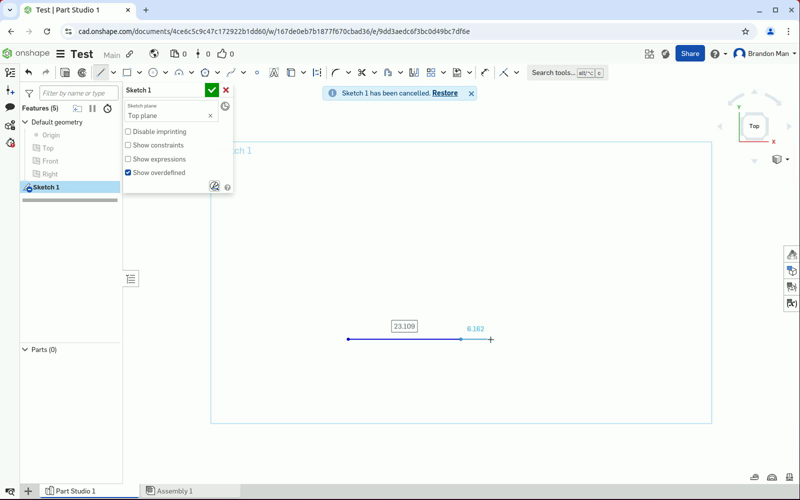
mouse_move(460, 282)
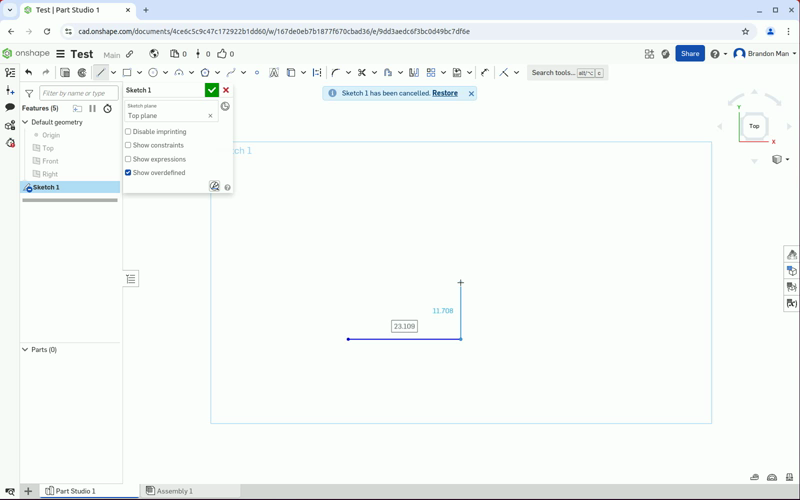
click(460, 282)
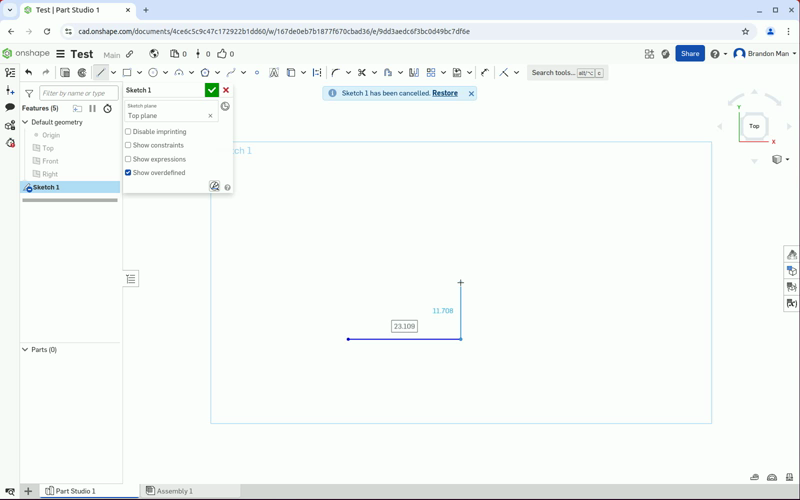
key_up(shift)
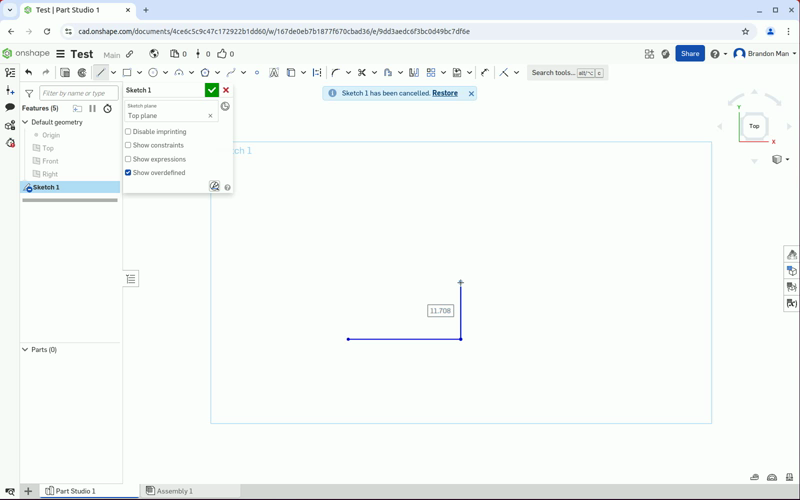
key_down(shift)
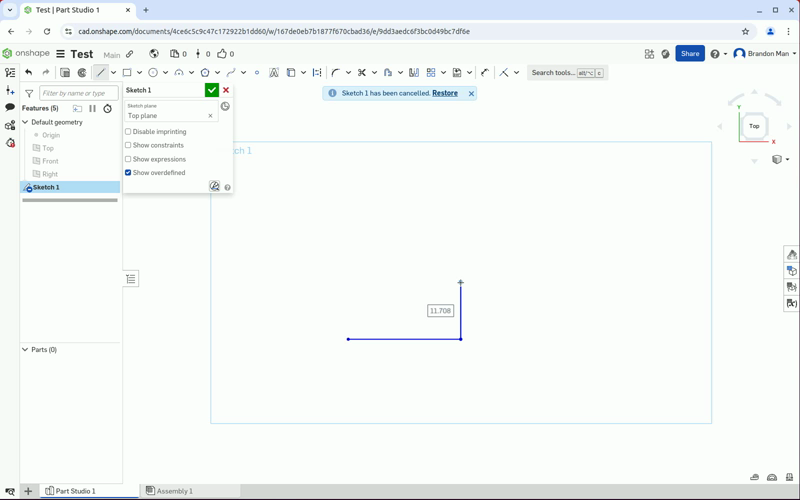
mouse_move(348, 282)
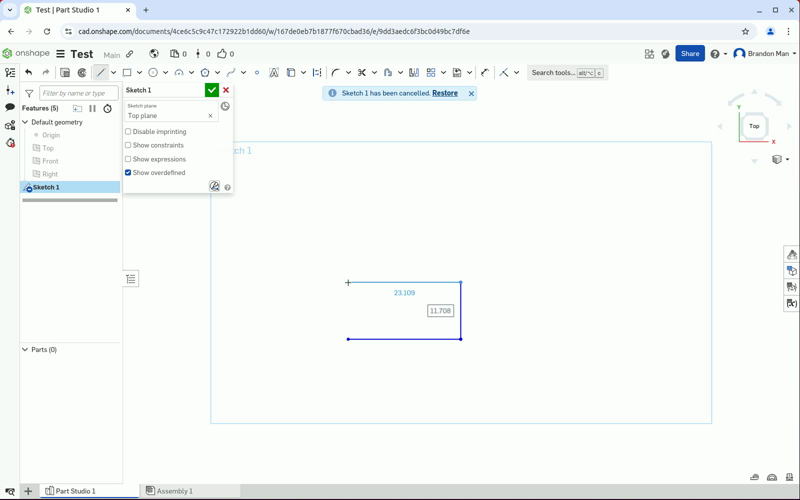
click(348, 282)
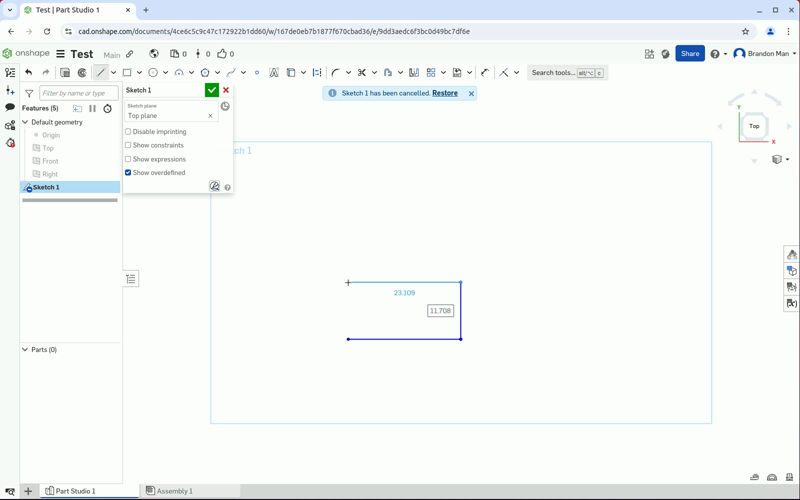
key_up(shift)
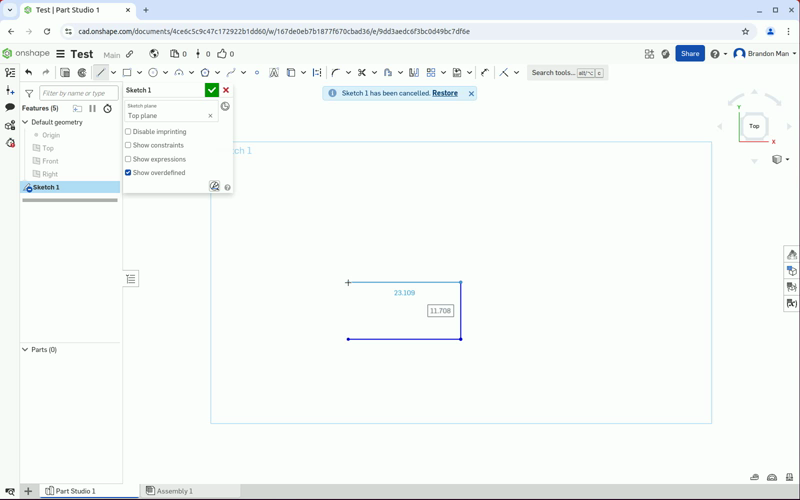
mouse_move(378, 282)
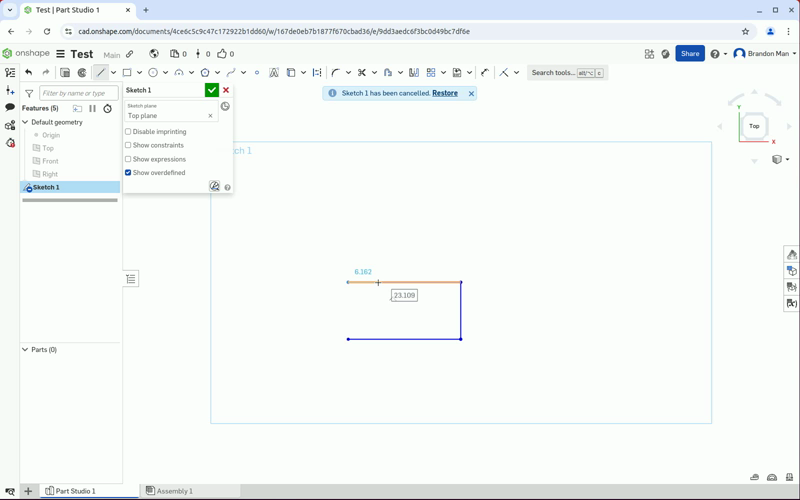
key_down(shift)
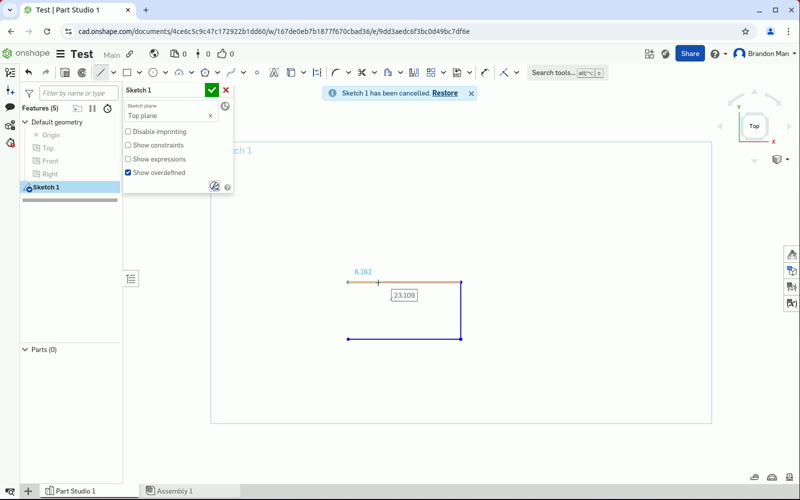
mouse_move(348, 339)
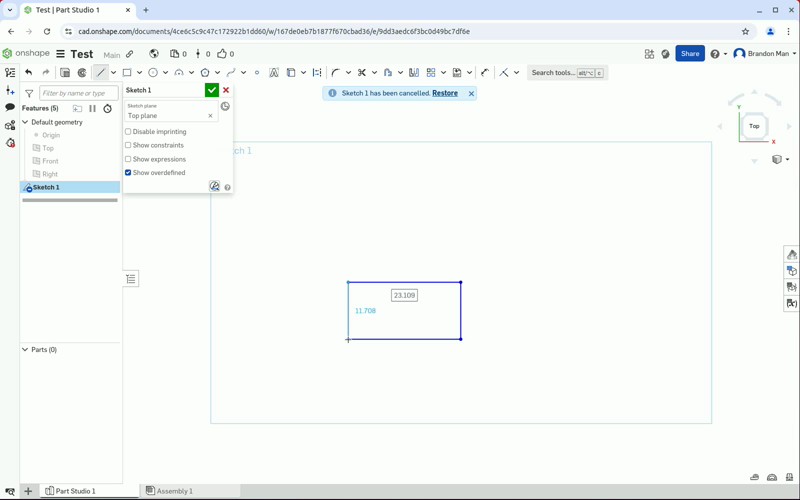
key_up(shift)
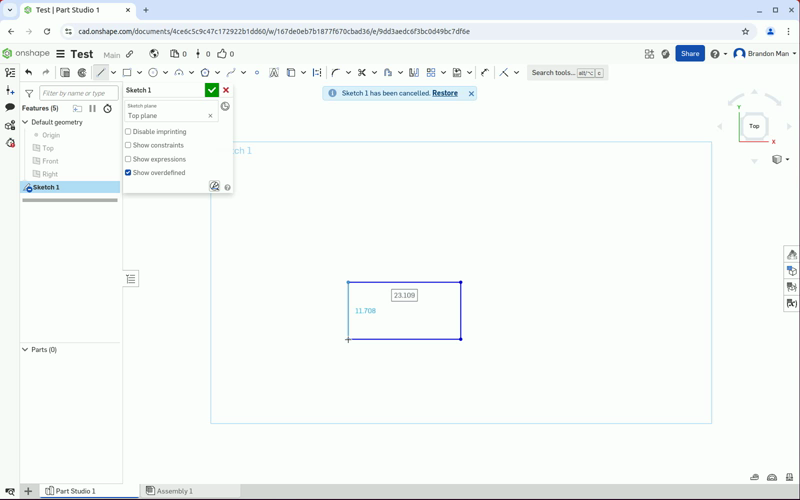
click(348, 339)
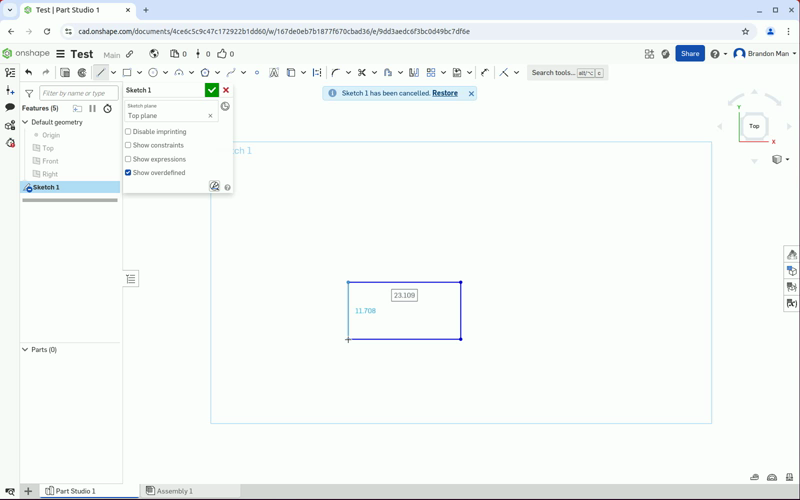
key(esc)
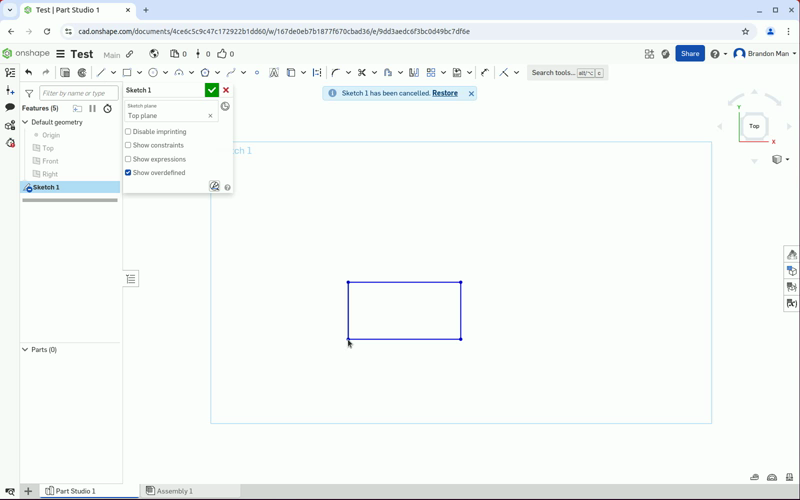
mouse_move(456, 293)
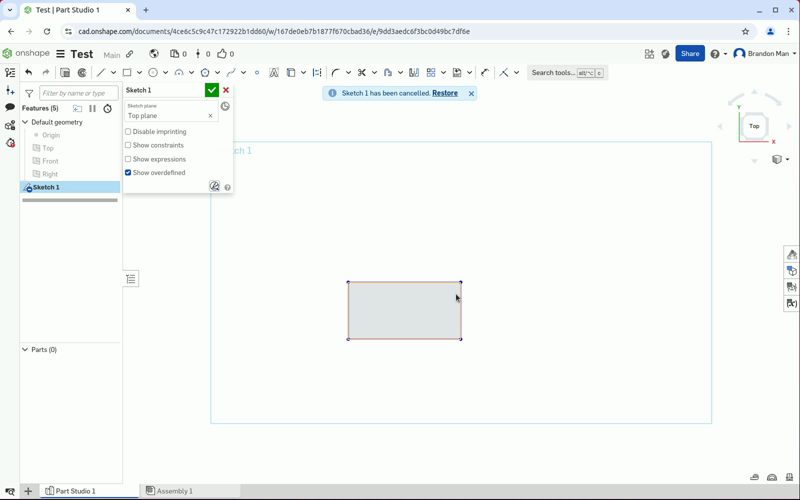
click(456, 293)
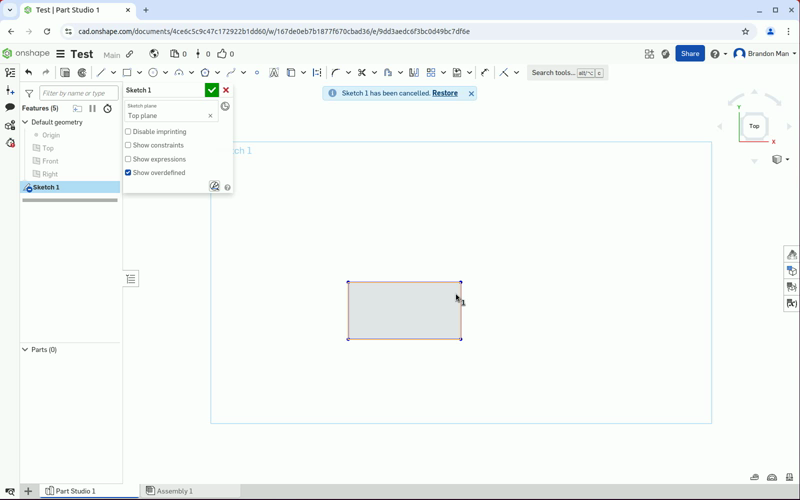
mouse_move(73, 352)
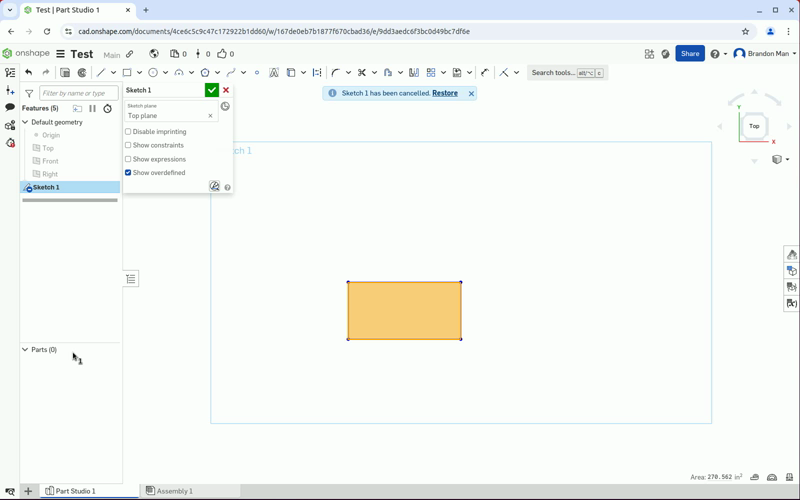
key(shift+y)
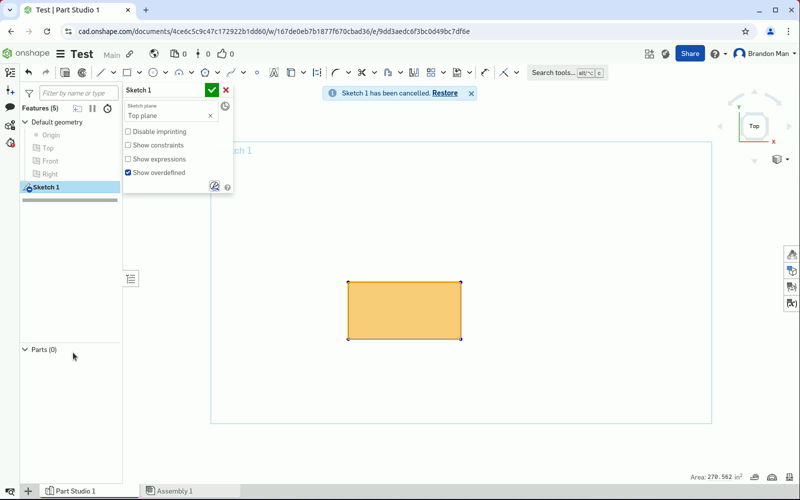
key(shift+e)
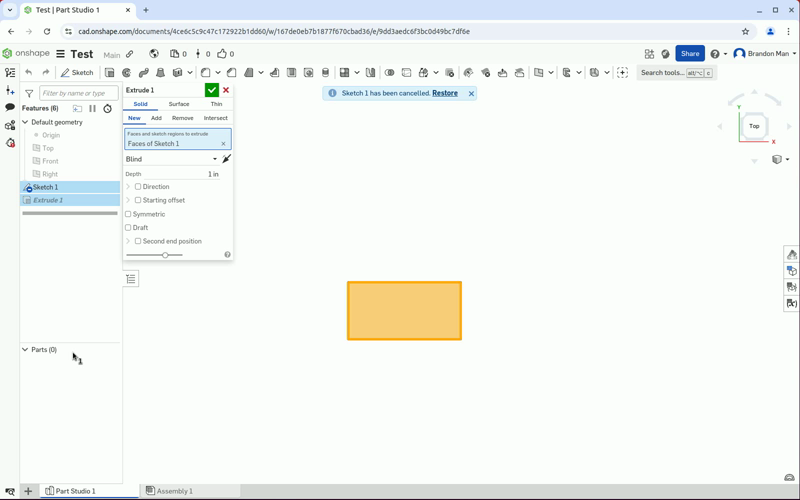
mouse_move(143, 106)
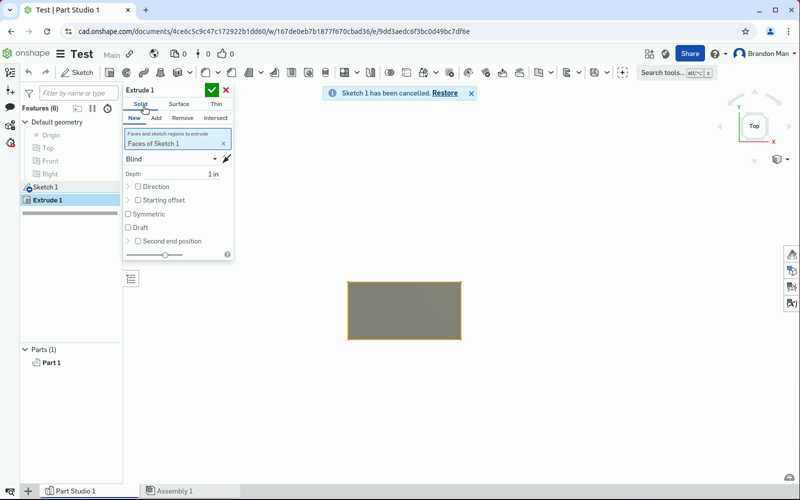
click(143, 106)
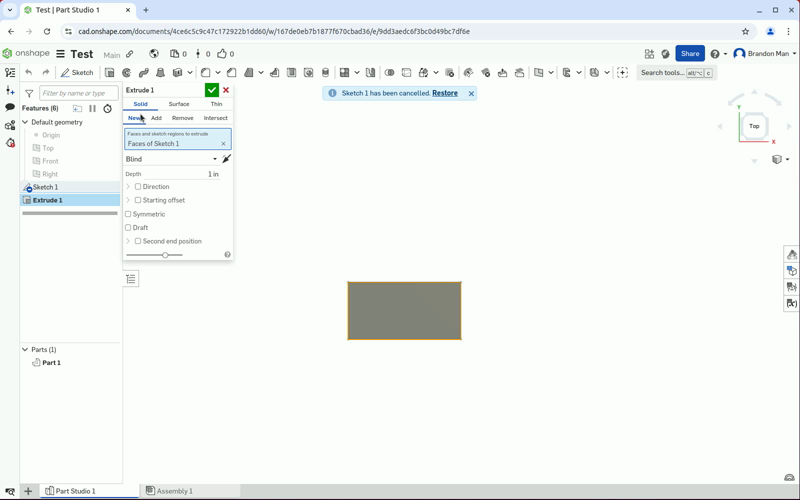
mouse_move(137, 120)
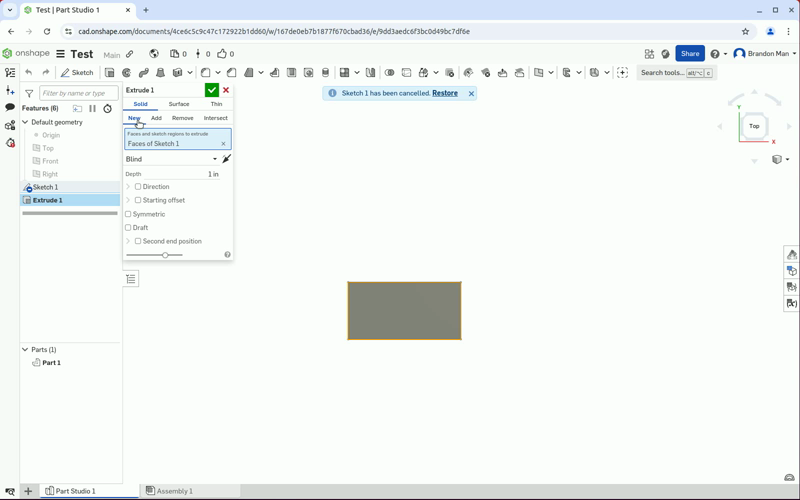
click(137, 120)
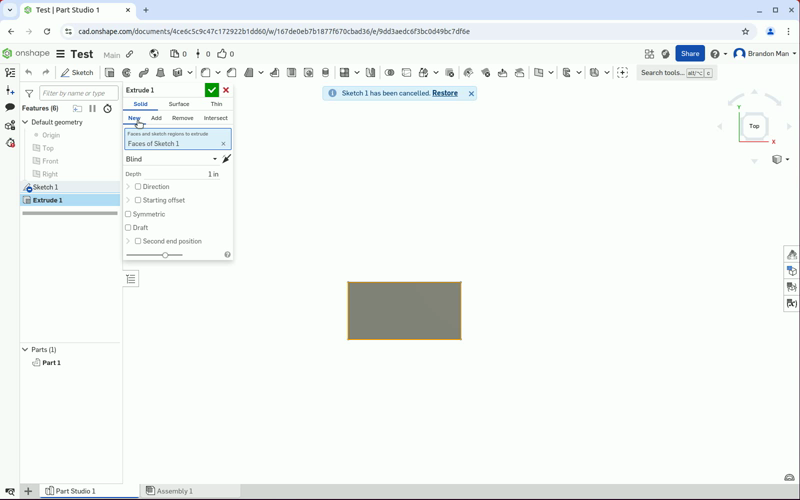
key(tab, 4)
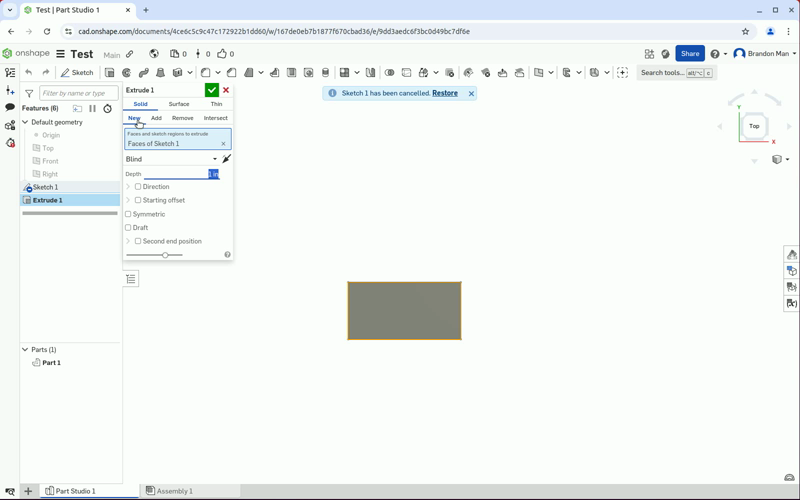
text(11.554)
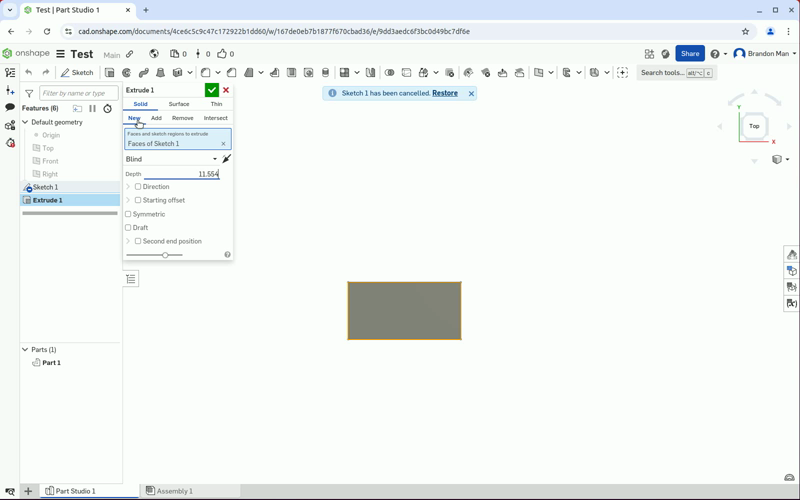
key(enter)
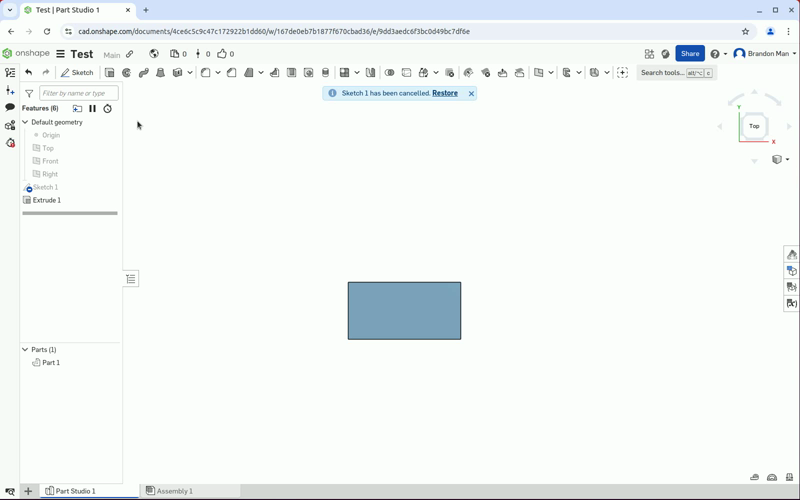
key(shift+h)
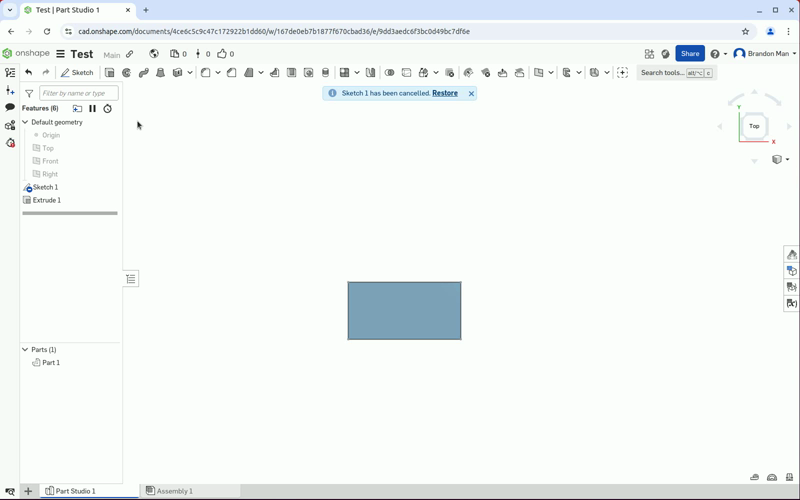
key(shift+h)
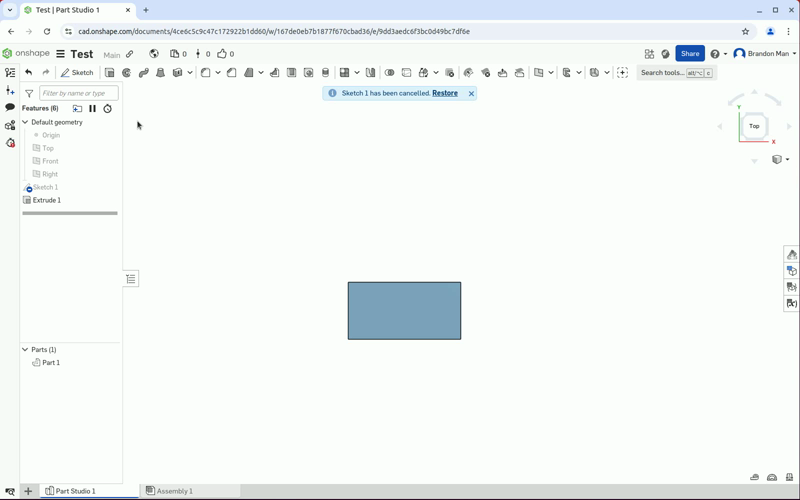
mouse_move(73, 189)
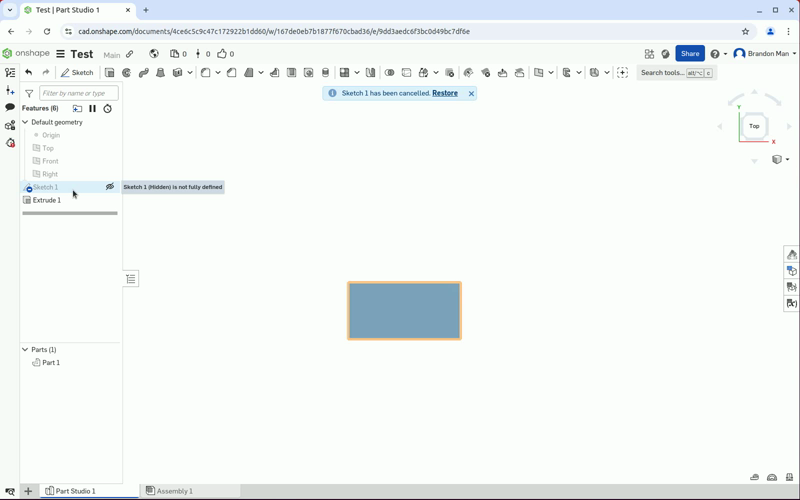
click(73, 189)
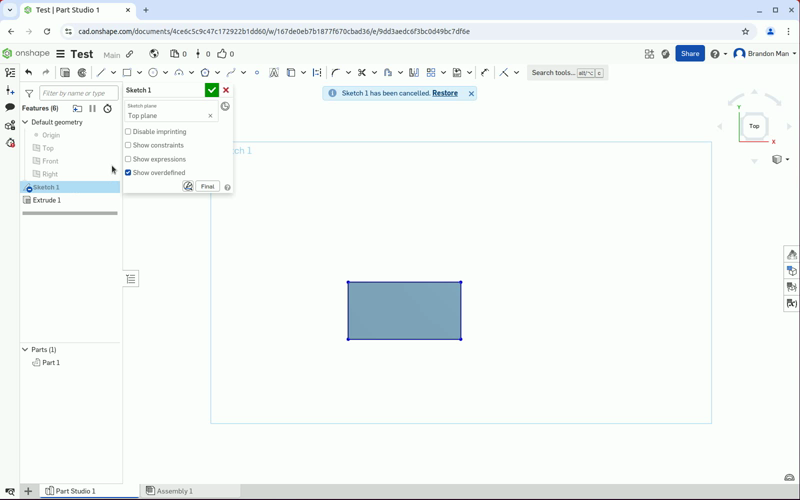
mouse_move(229, 92)
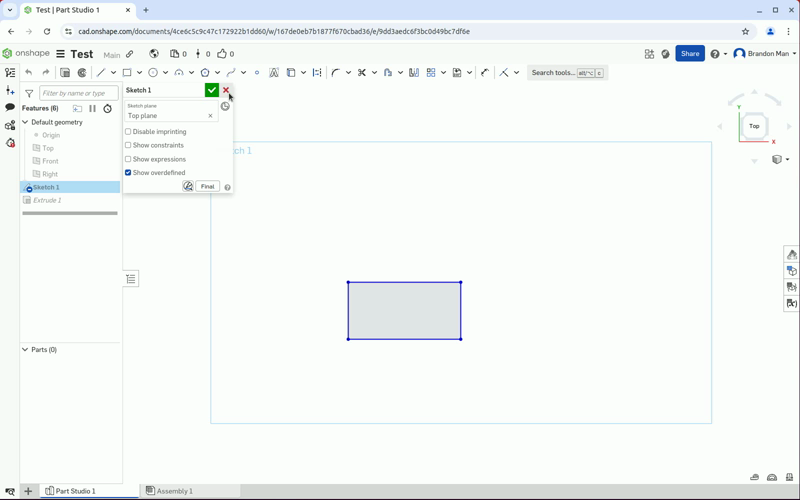
click(229, 92)
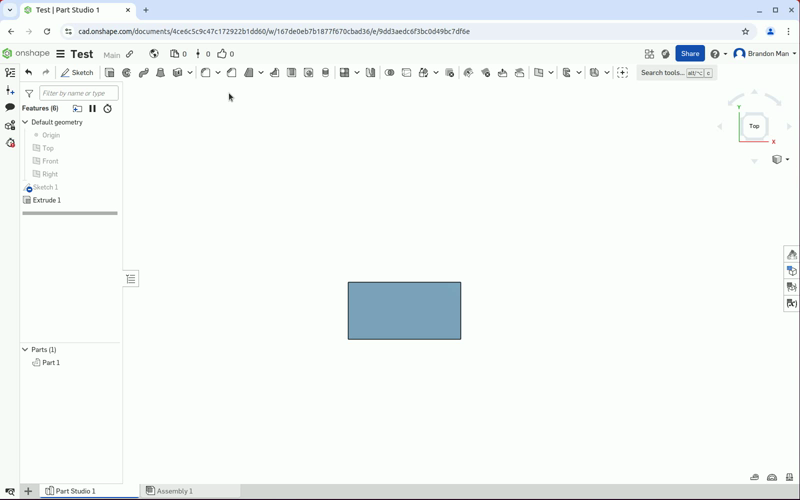
mouse_move(541, 75)
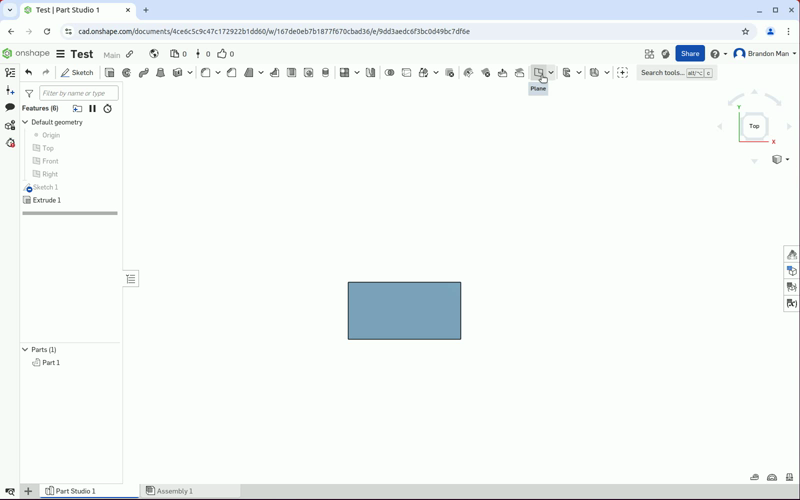
click(541, 75)
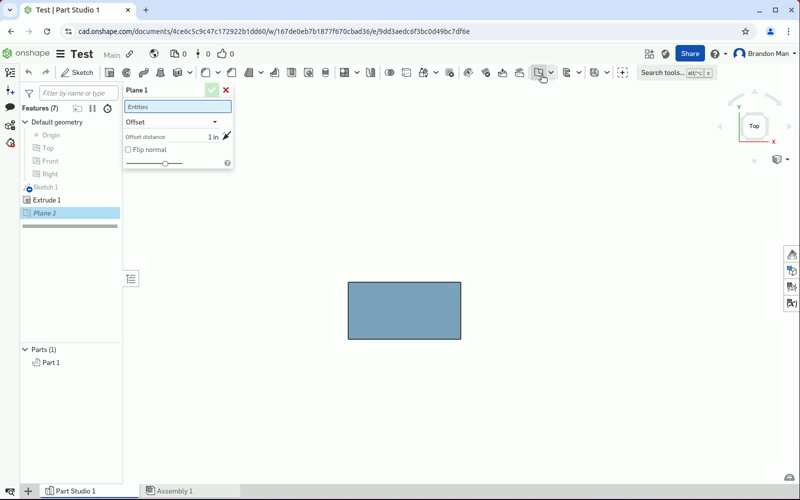
mouse_move(73, 150)
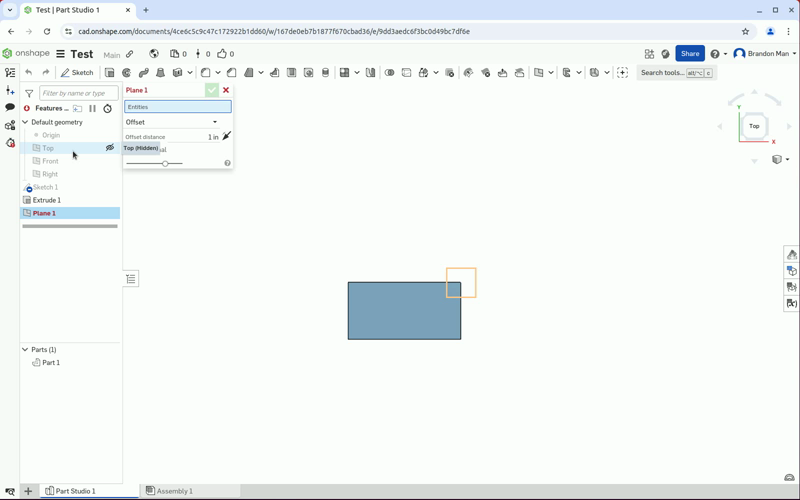
click(73, 150)
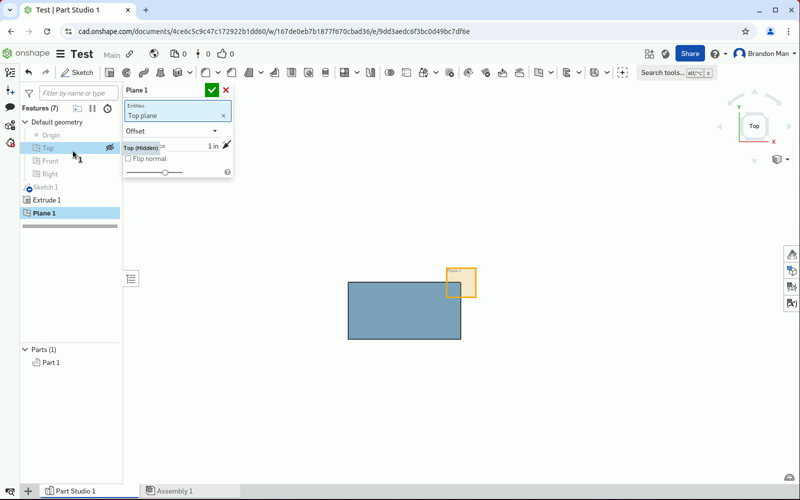
key(tab, 2)
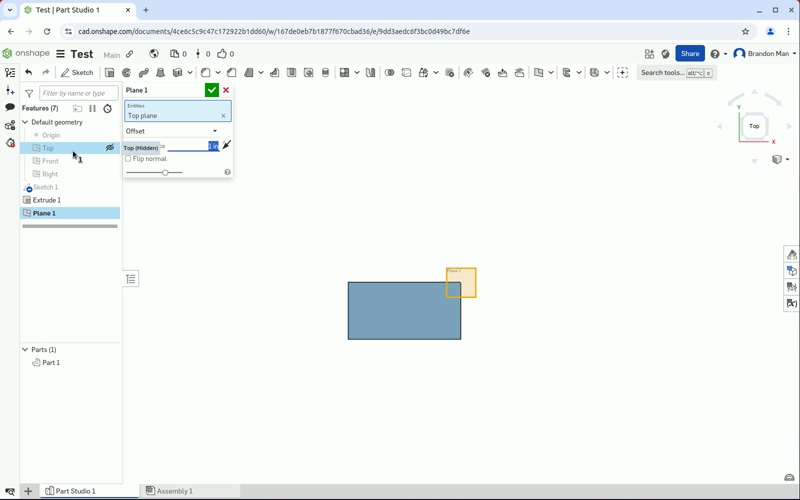
text(11.554)
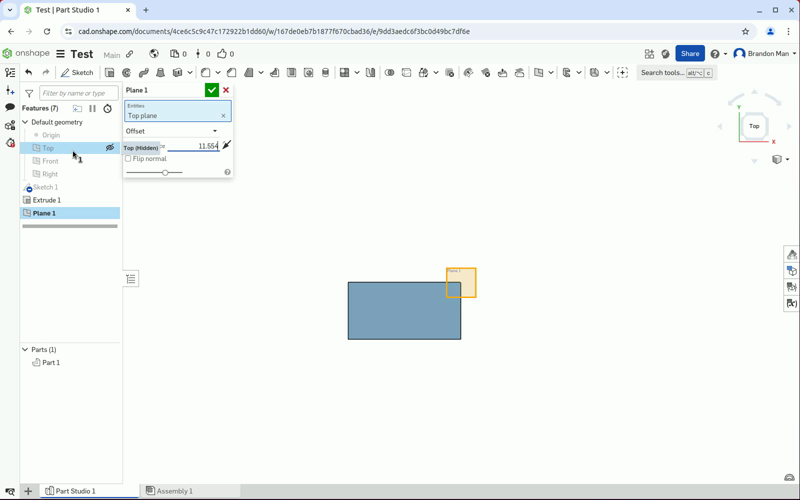
key(enter, 2)
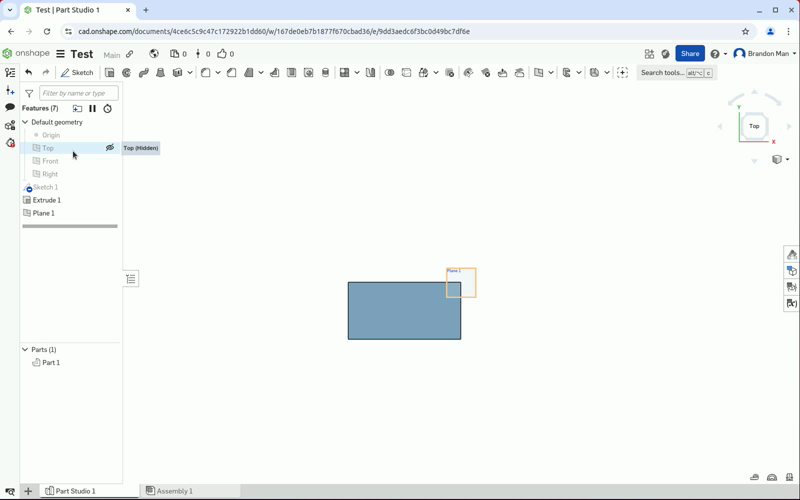
key(shift+s)
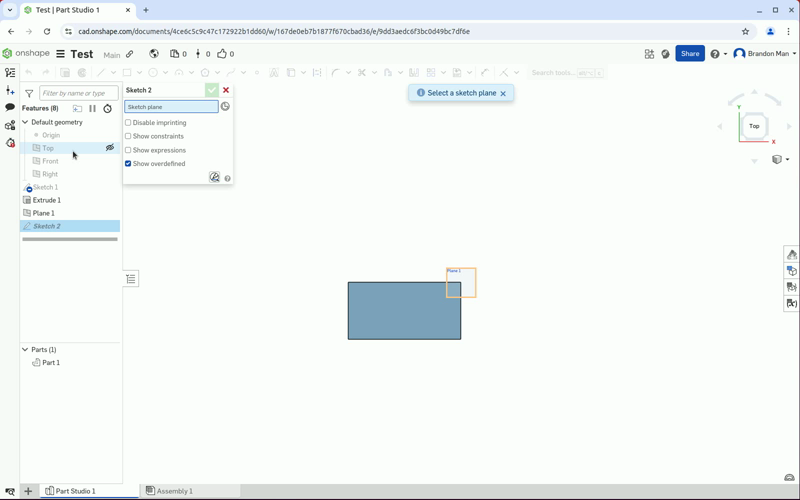
mouse_move(73, 215)
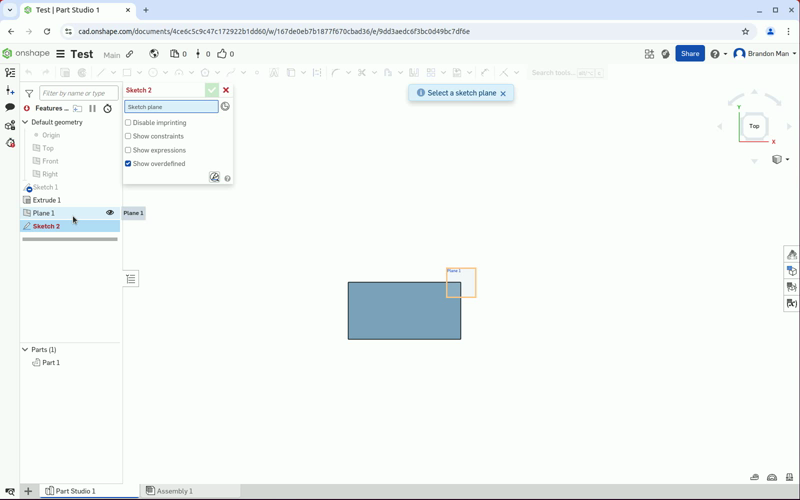
click(73, 215)
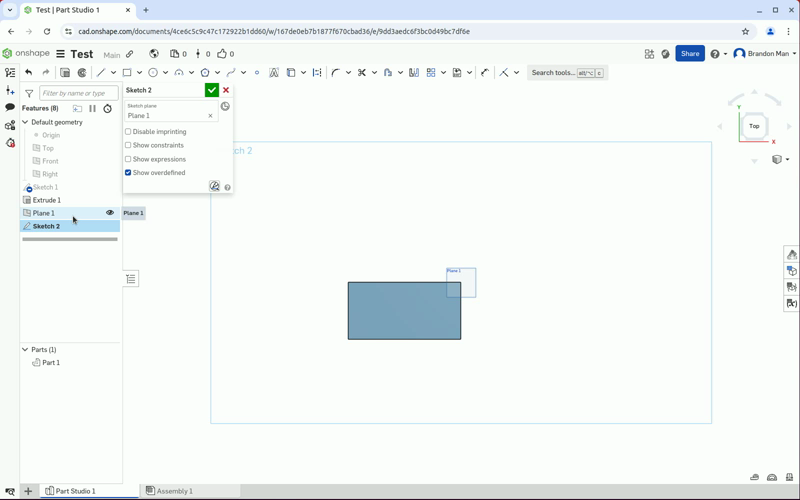
mouse_move(73, 352)
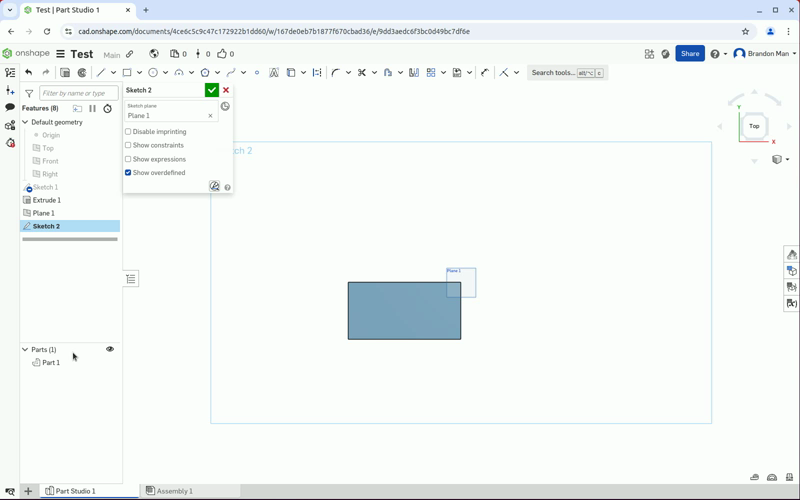
key(y)
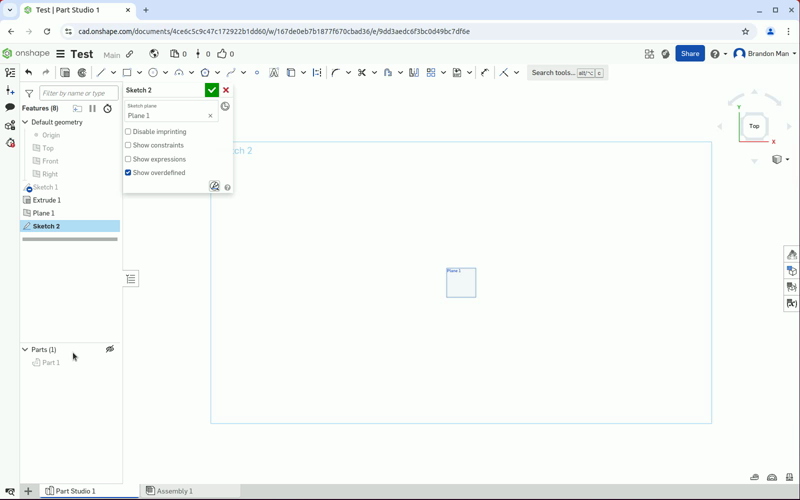
key(l)
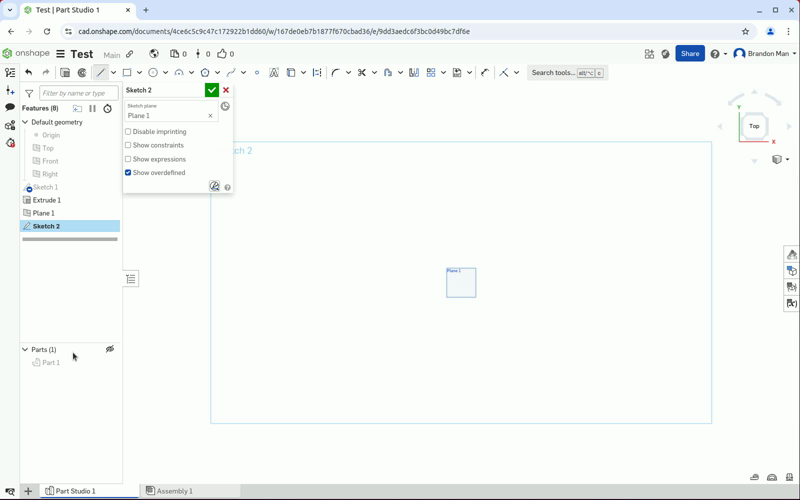
key_down(shift)
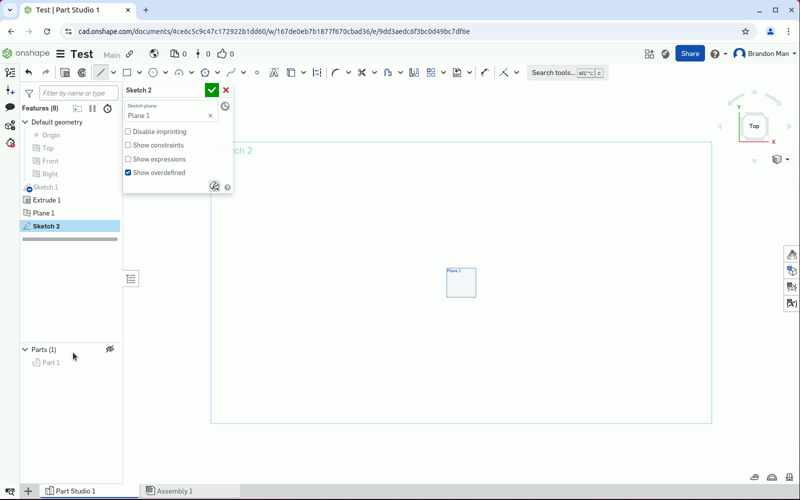
mouse_move(348, 339)
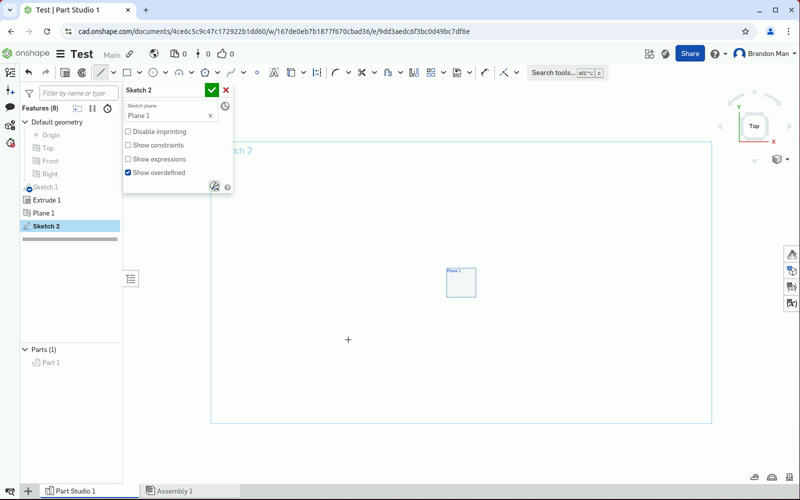
click(348, 339)
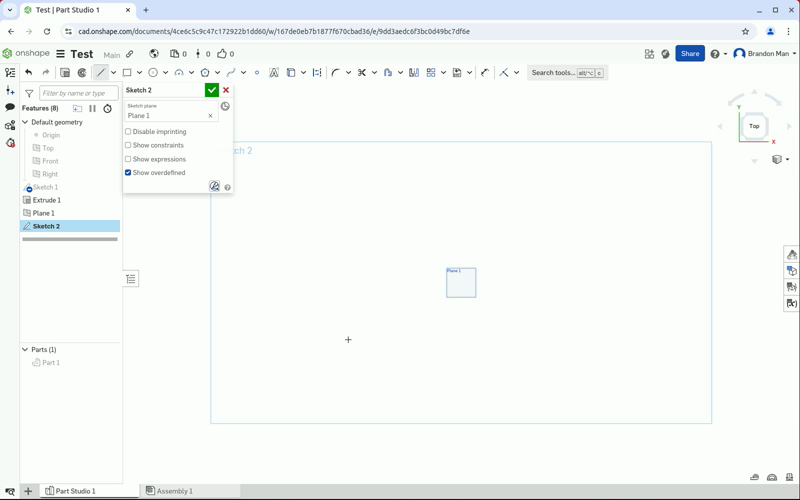
key_up(shift)
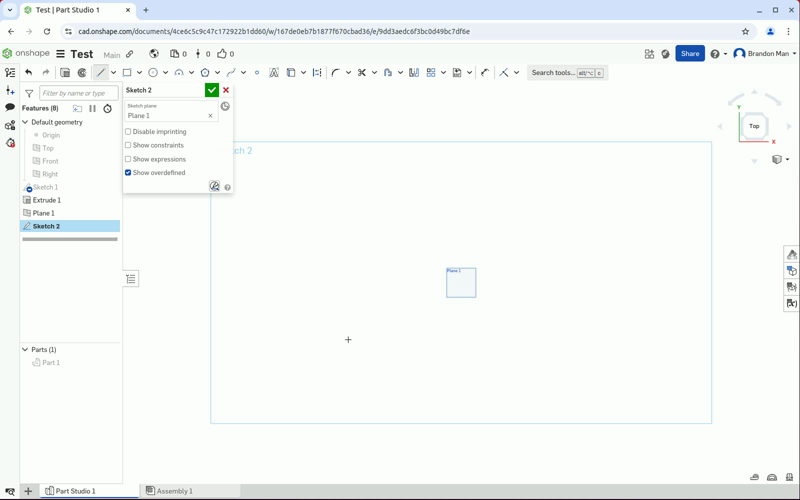
key_down(shift)
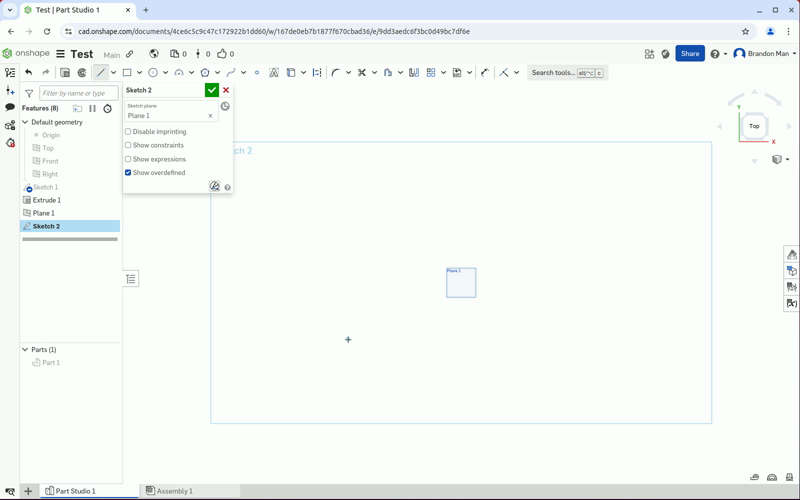
mouse_move(419, 339)
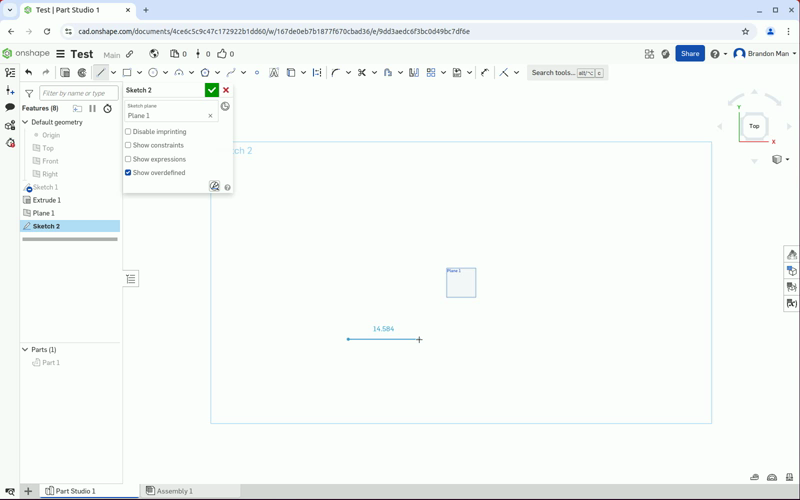
click(419, 339)
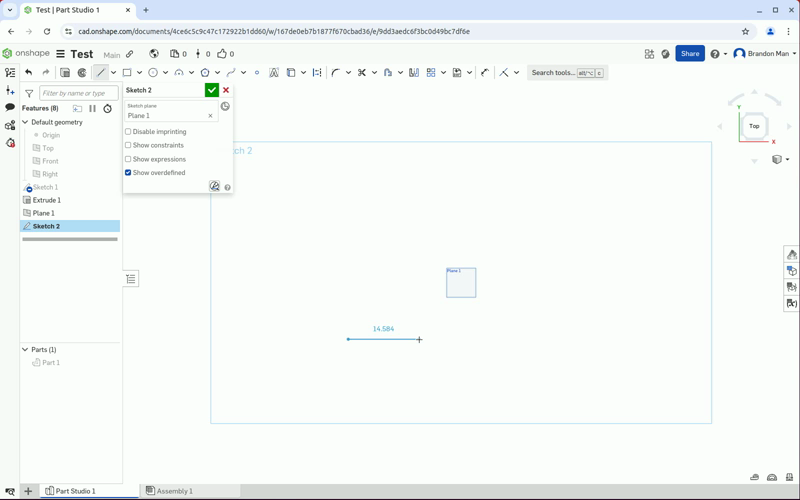
key_up(shift)
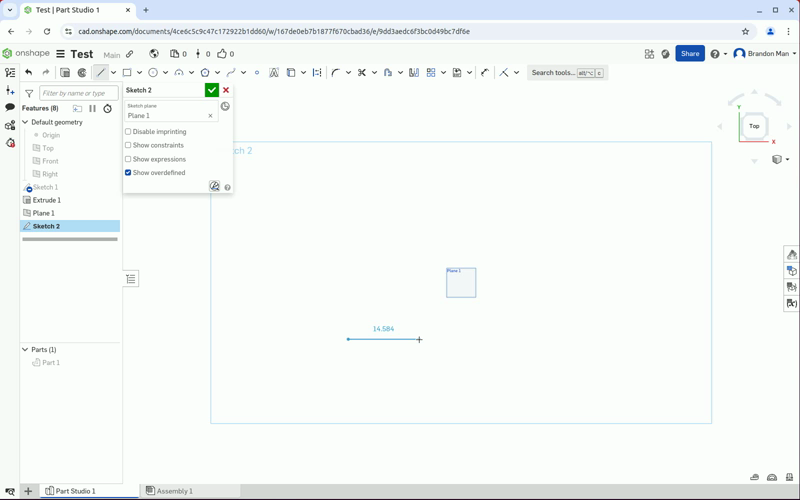
key_down(shift)
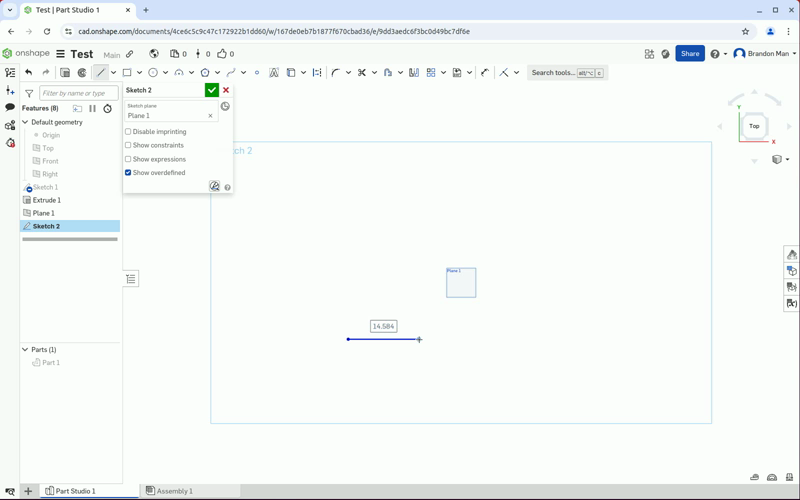
mouse_move(449, 339)
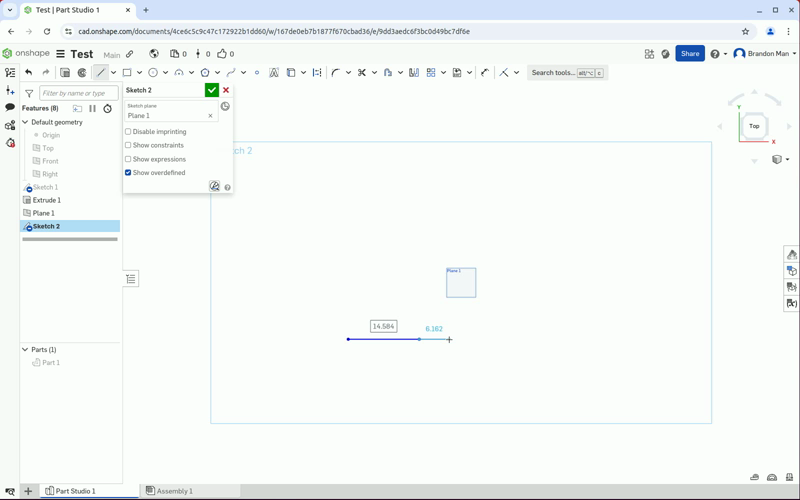
mouse_move(419, 282)
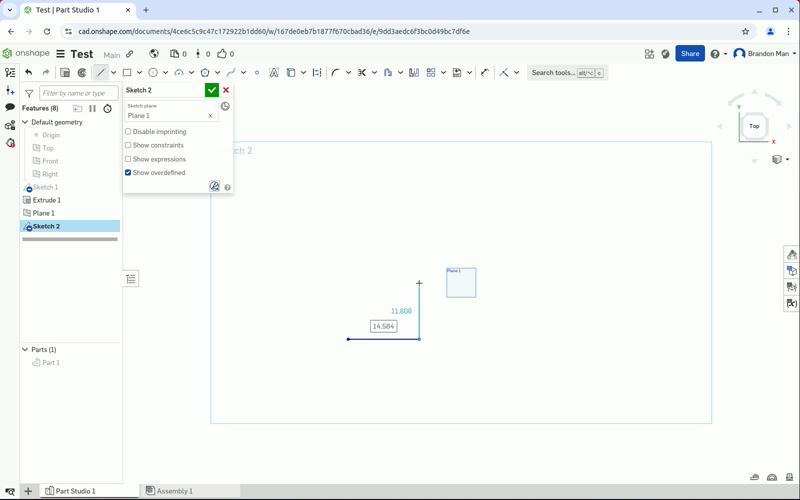
click(419, 282)
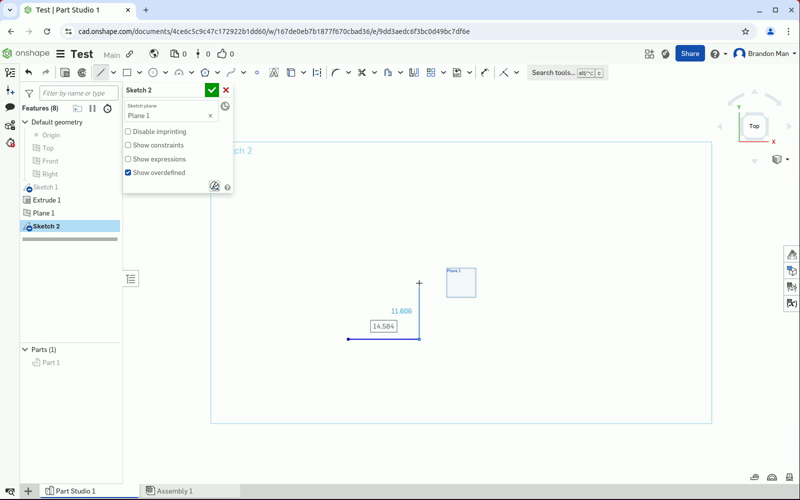
key_up(shift)
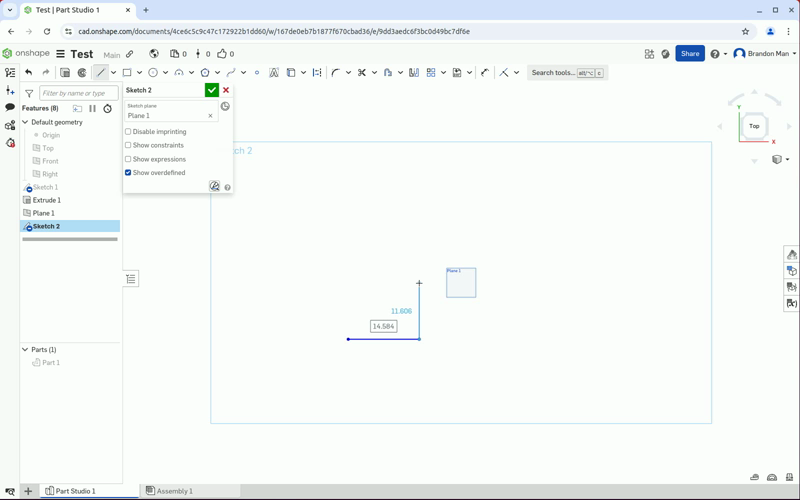
key_down(shift)
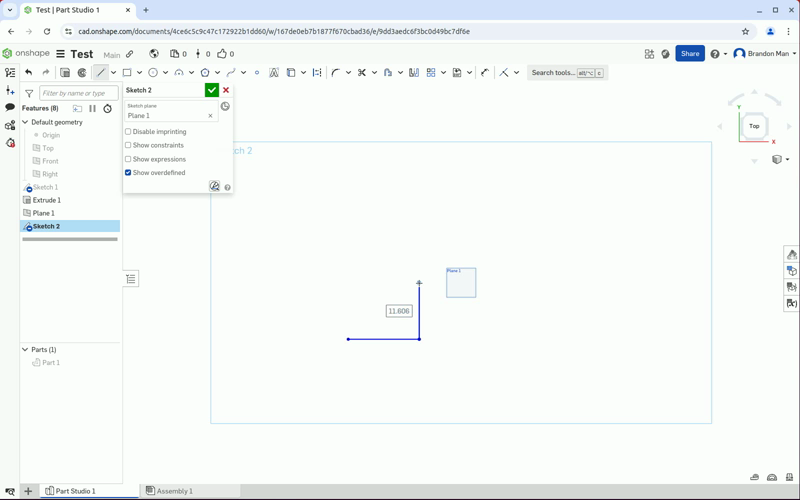
mouse_move(348, 282)
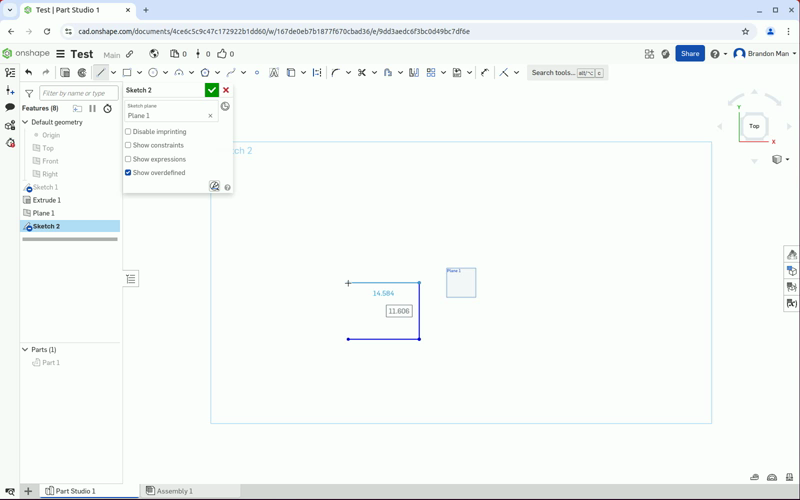
click(348, 282)
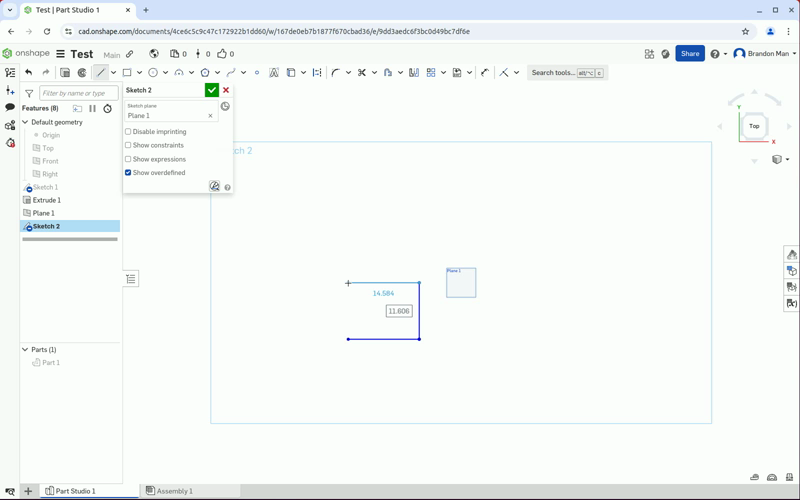
key_up(shift)
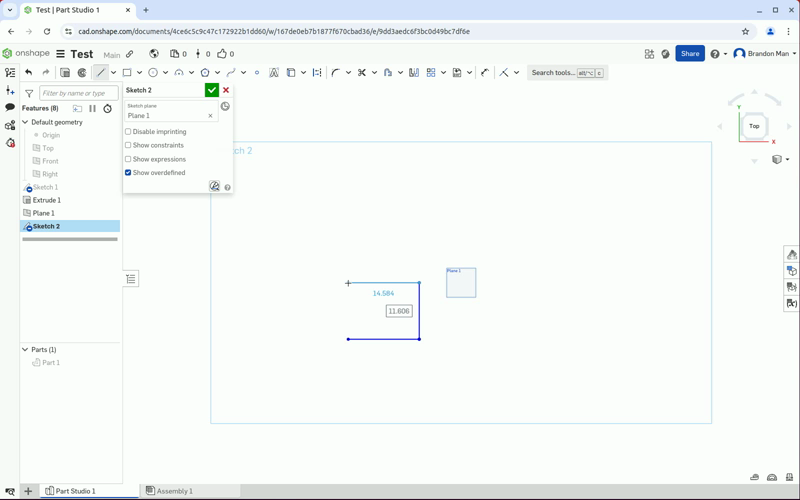
mouse_move(378, 282)
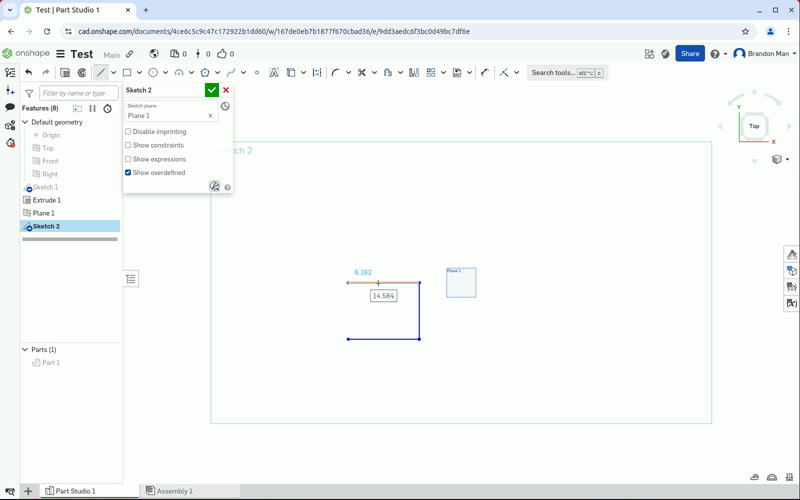
key_down(shift)
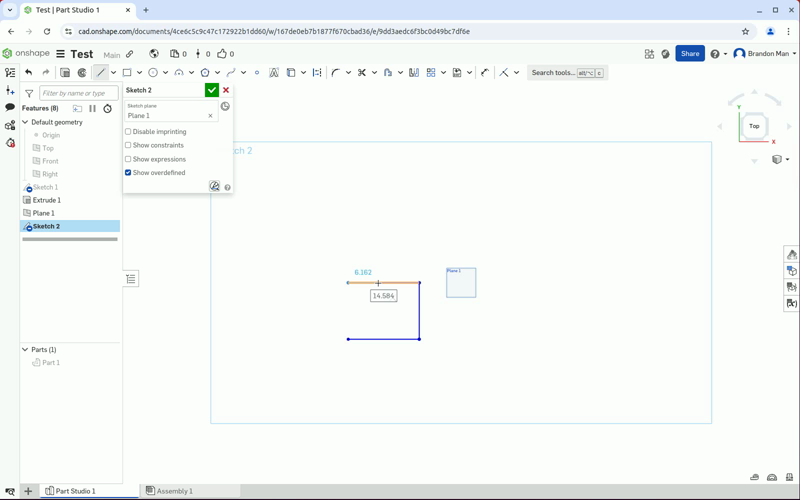
mouse_move(348, 339)
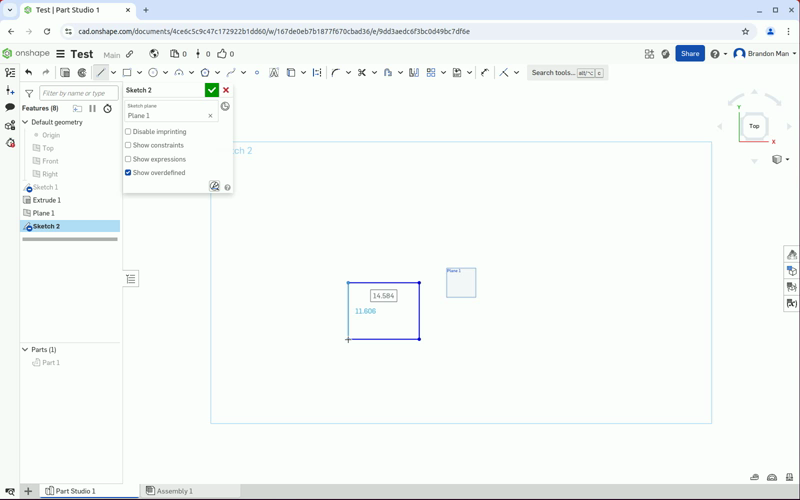
key_up(shift)
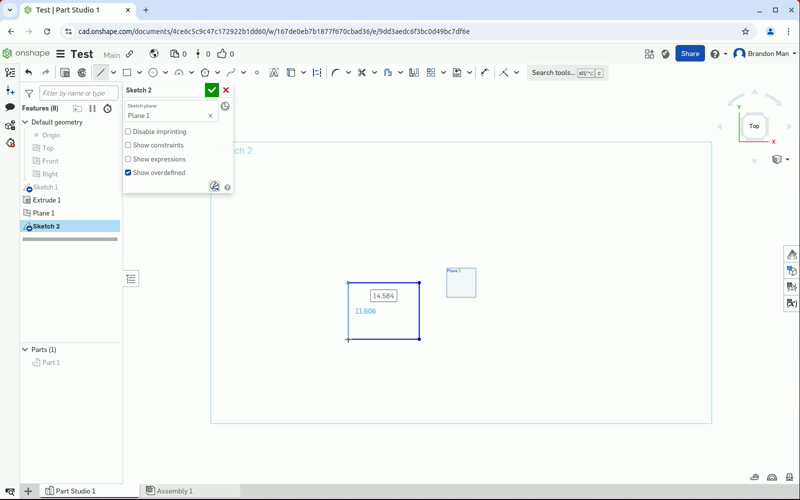
click(348, 339)
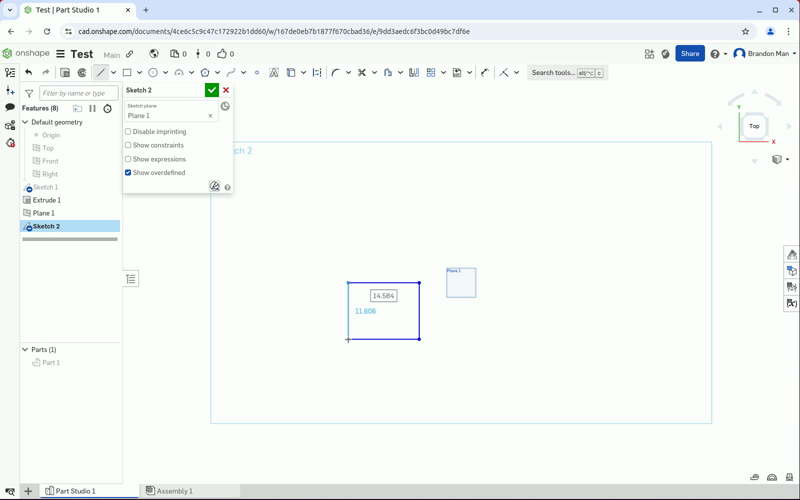
key(esc)
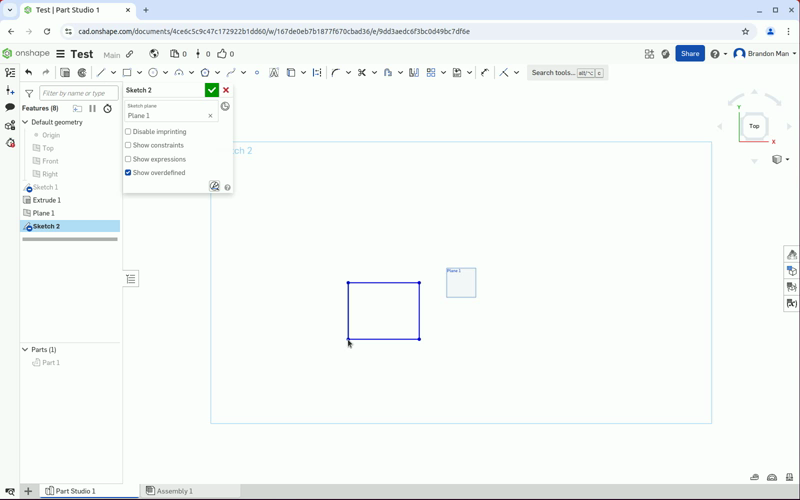
mouse_move(369, 305)
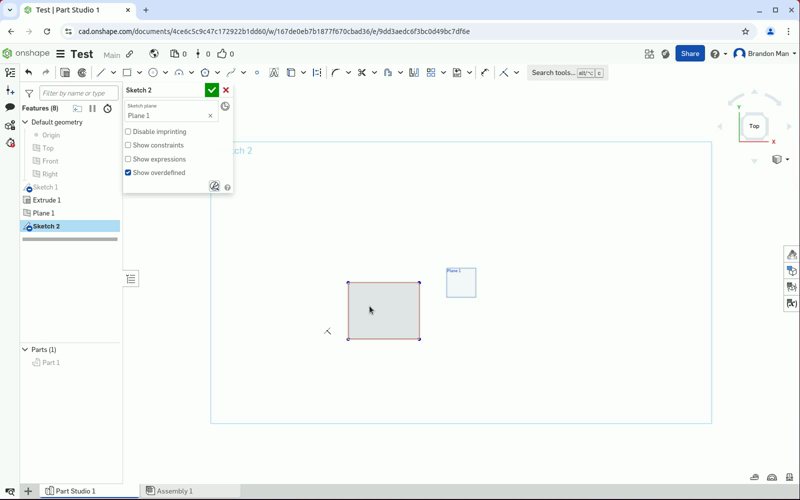
click(369, 305)
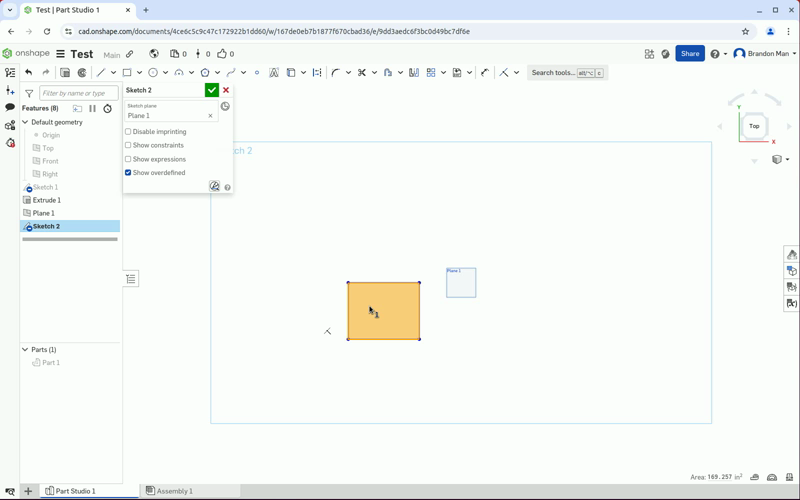
mouse_move(73, 352)
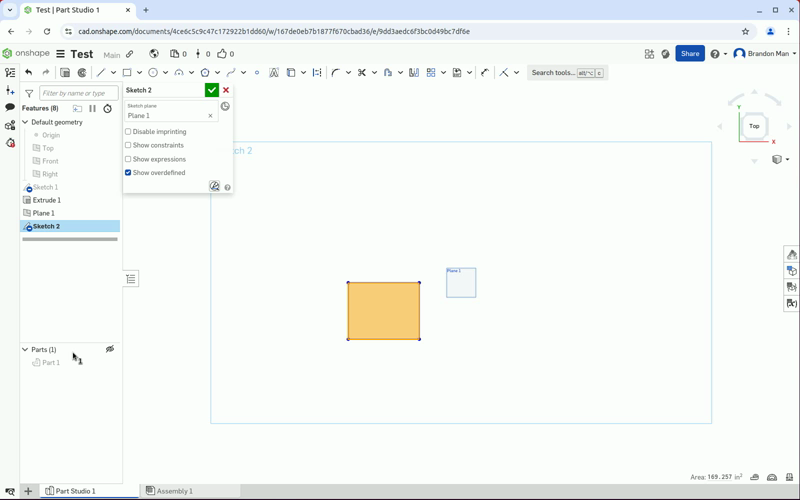
key(shift+y)
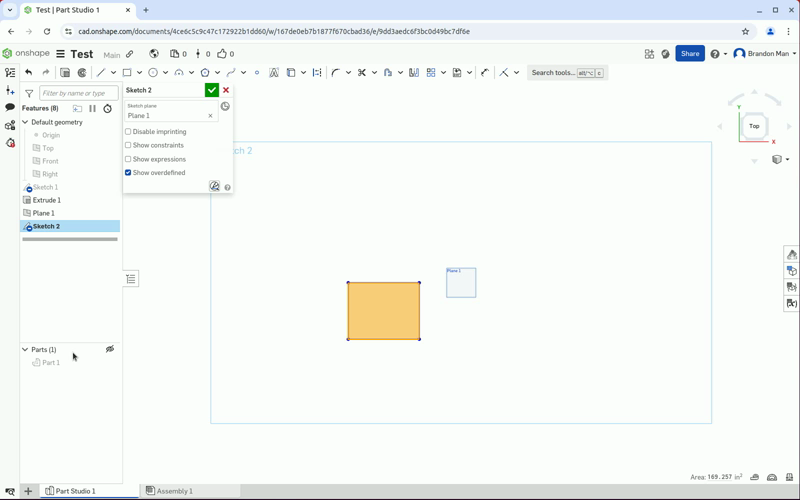
key(shift+e)
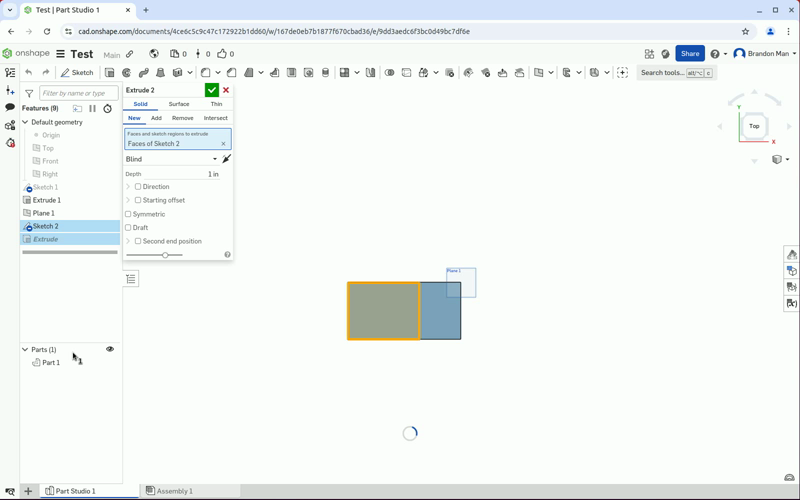
mouse_move(143, 106)
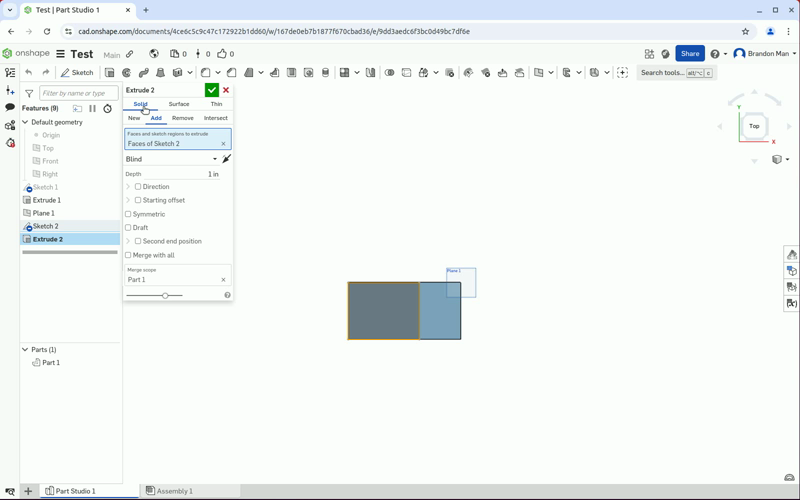
click(143, 106)
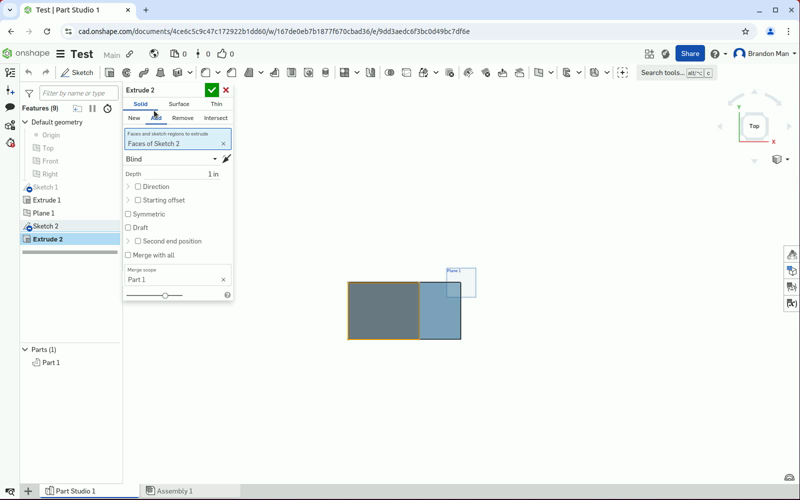
mouse_move(186, 120)
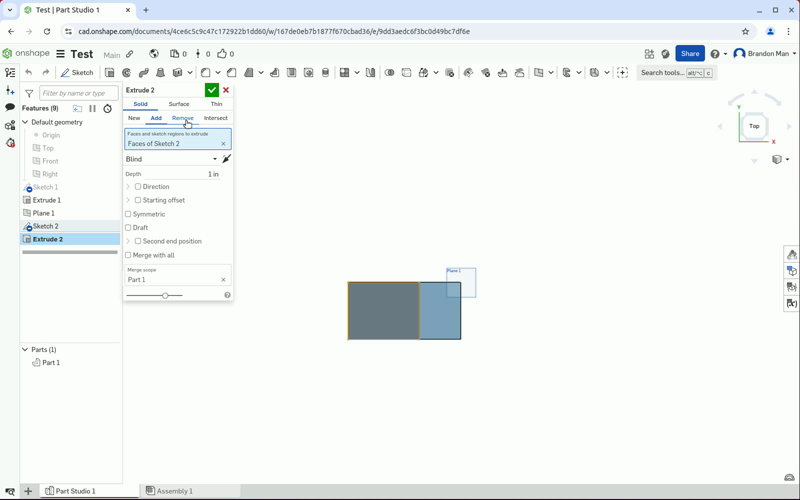
click(186, 120)
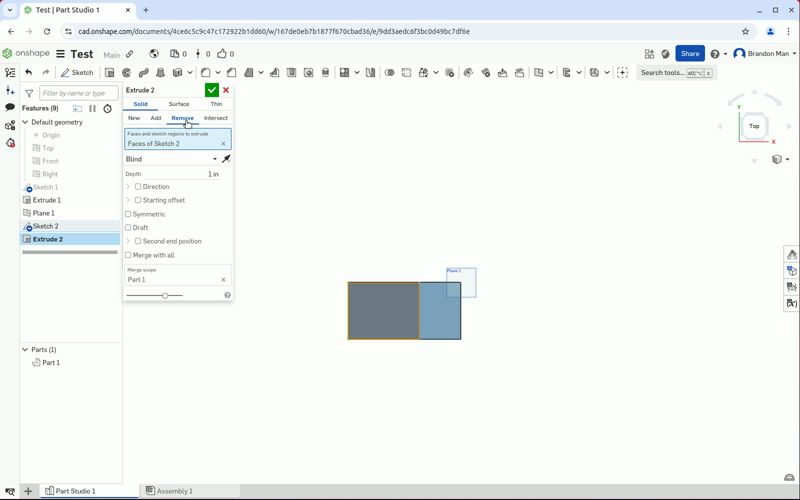
key(tab, 4)
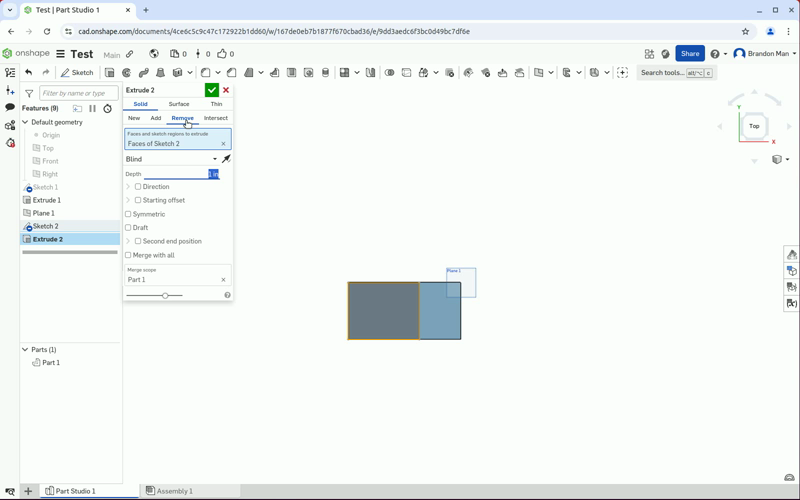
text(5.777)
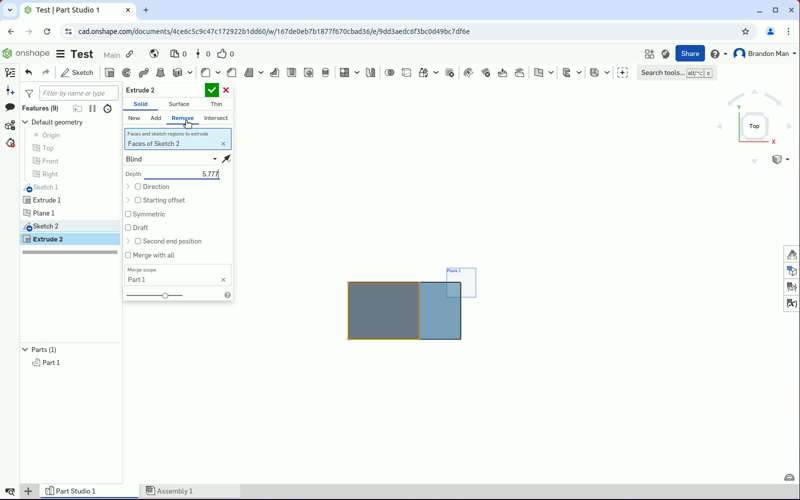
key(tab, 6)
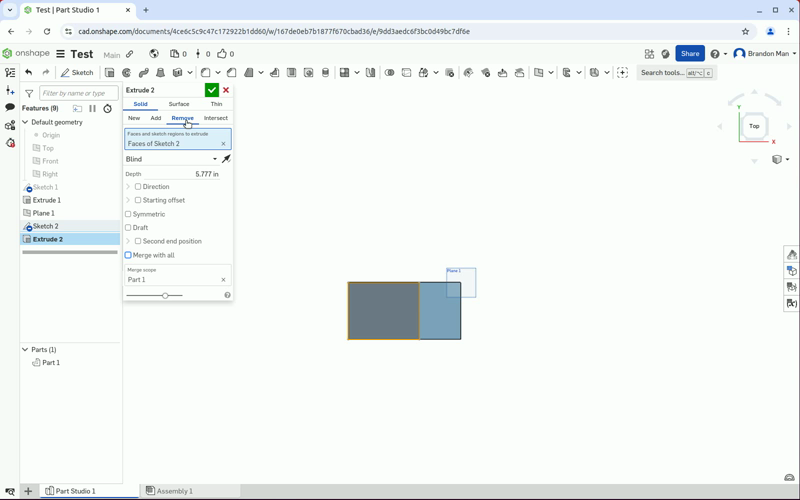
key(space)
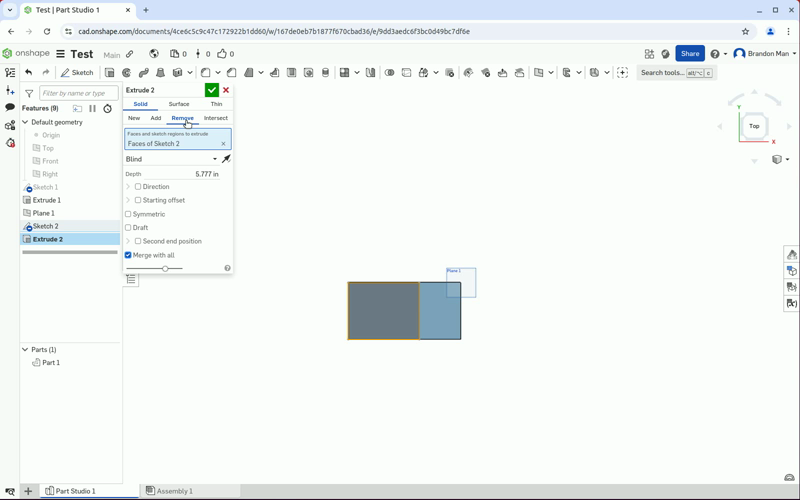
key(enter)
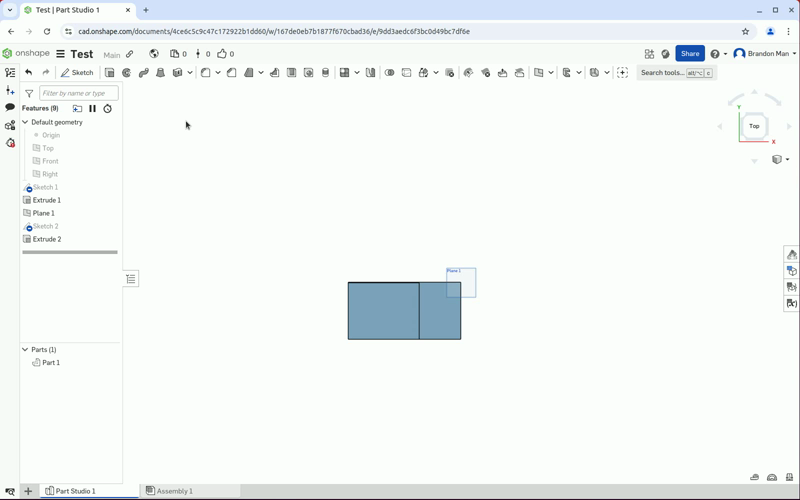
key(shift+h)
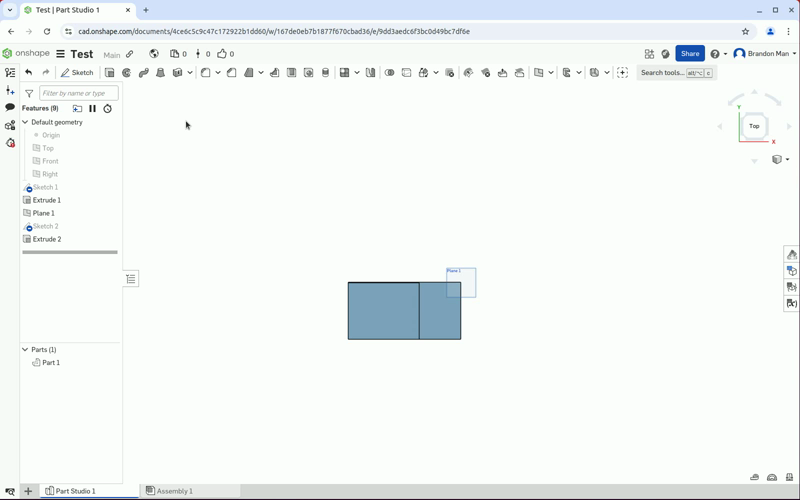
key(shift+h)
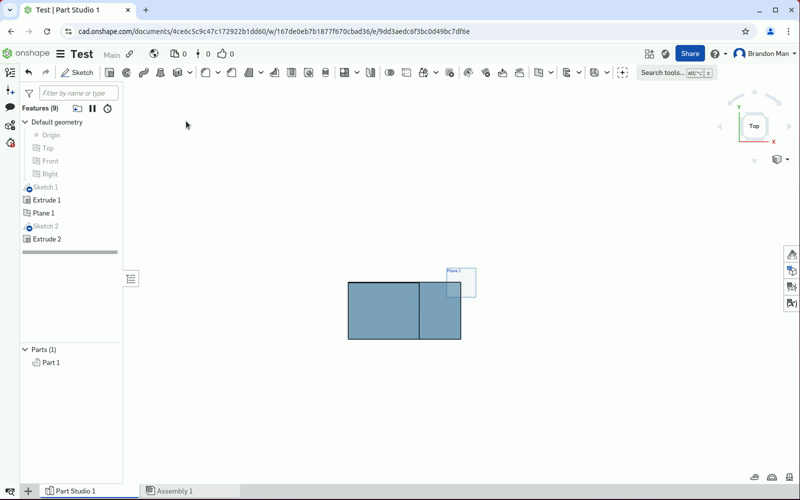
mouse_move(73, 189)
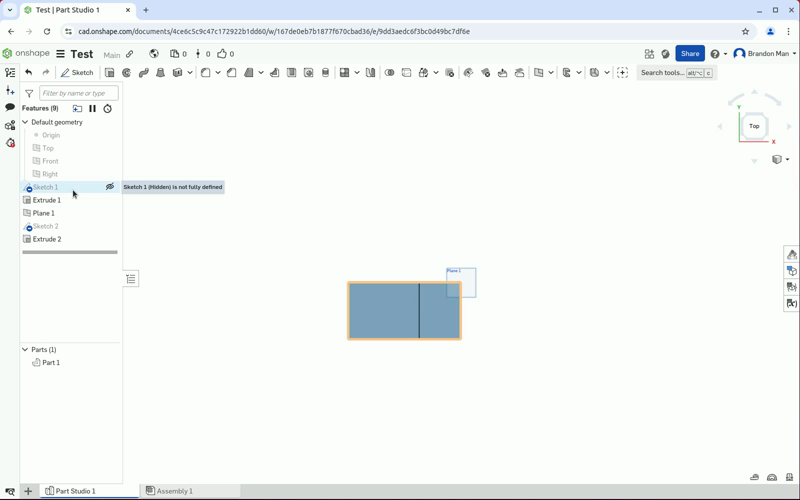
click(73, 189)
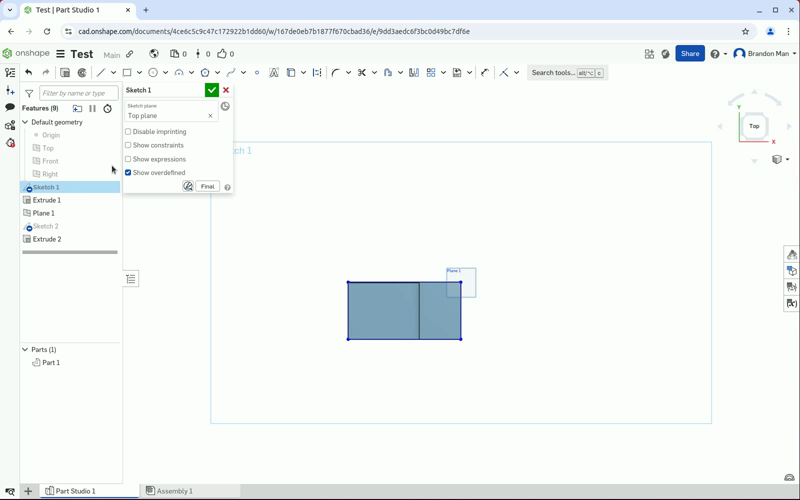
mouse_move(229, 92)
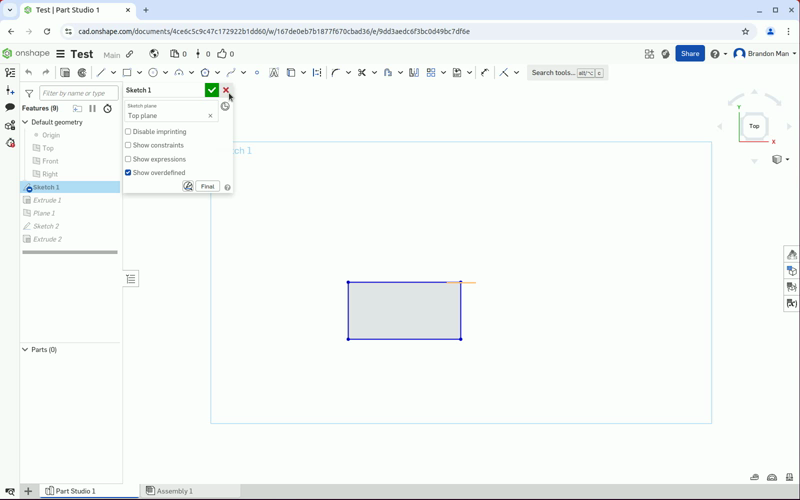
click(229, 92)
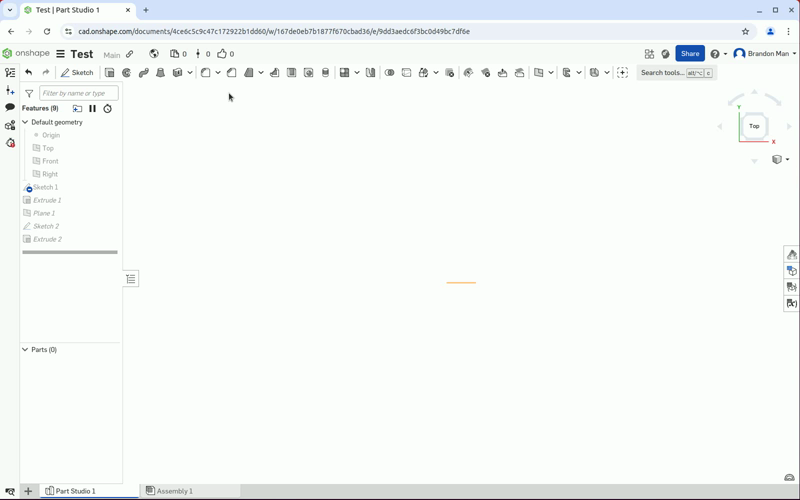
mouse_move(541, 75)
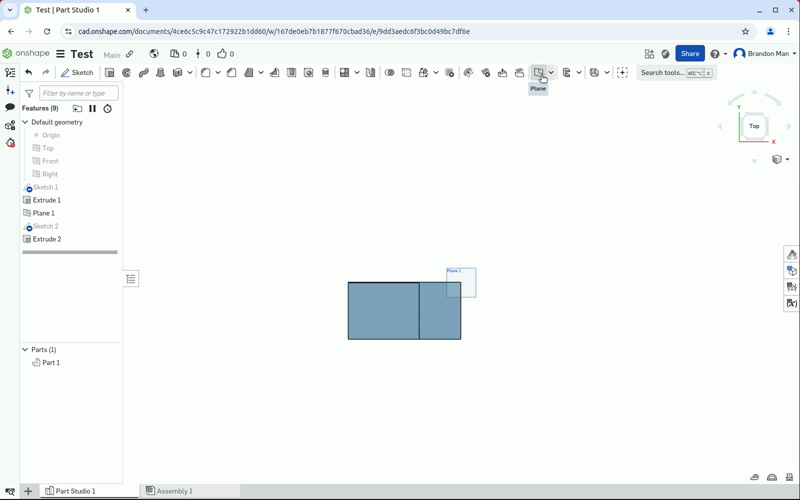
click(541, 75)
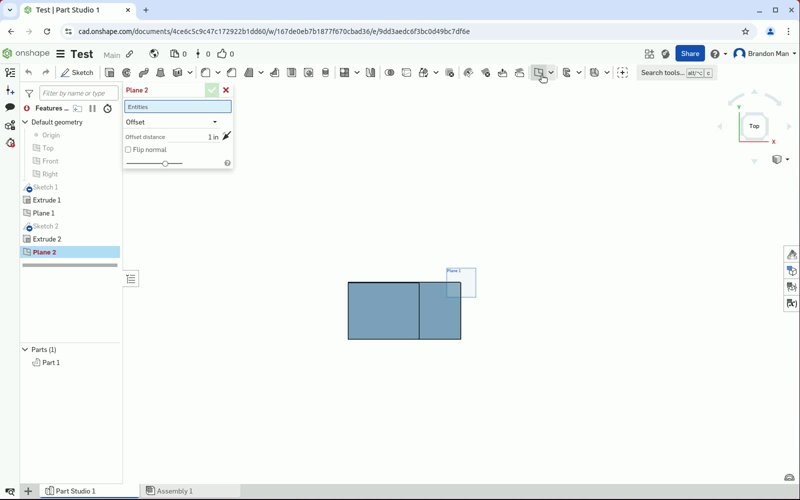
mouse_move(73, 150)
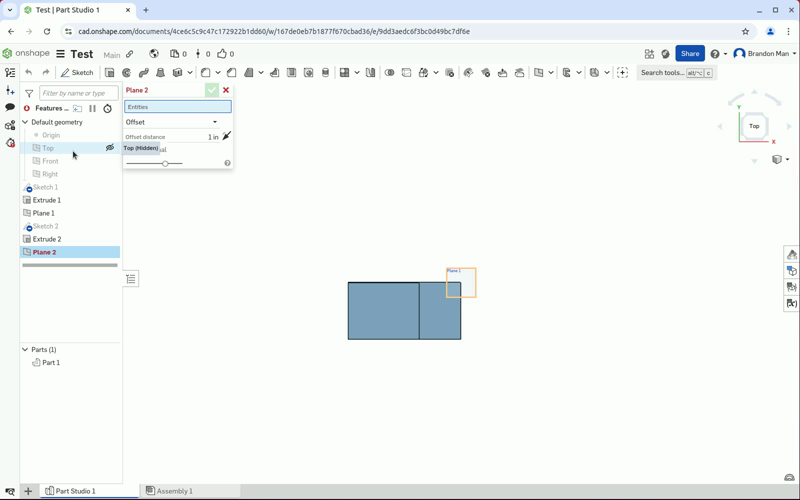
click(73, 150)
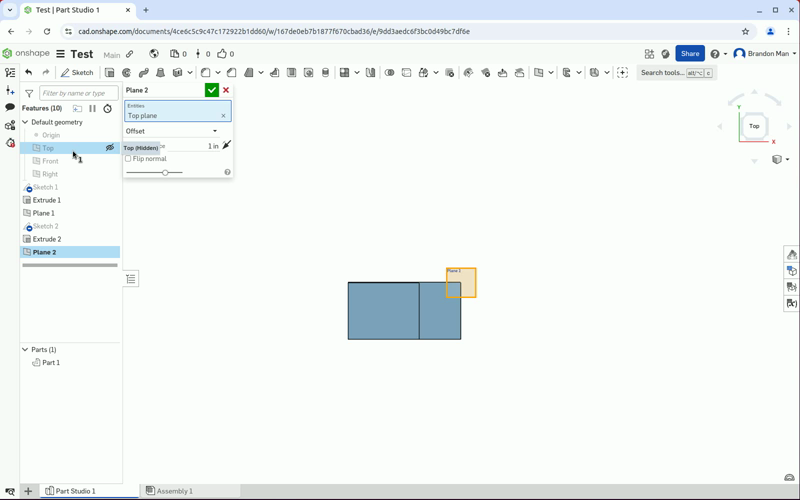
key(tab, 2)
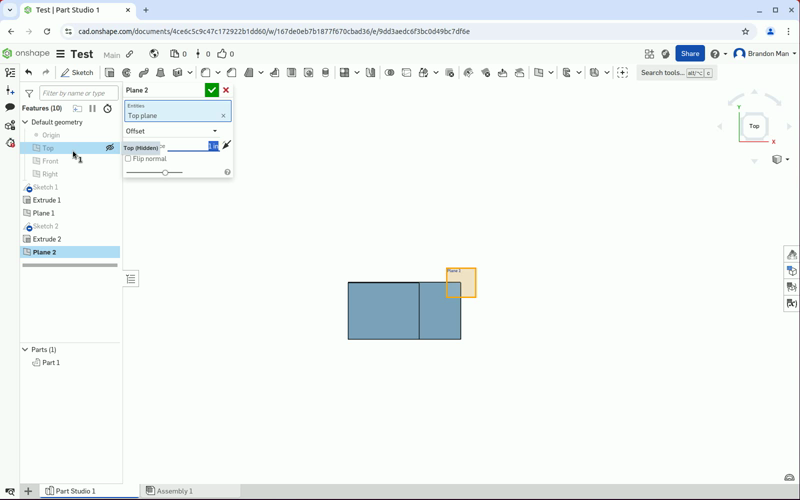
text(5.792)
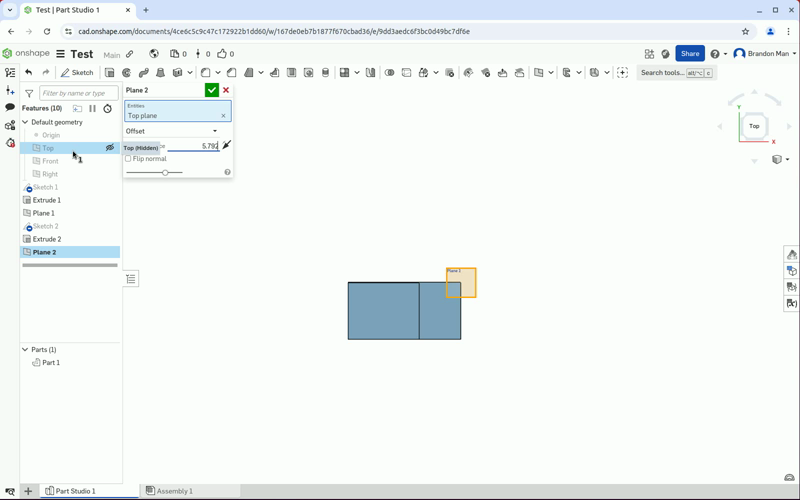
key(enter, 2)
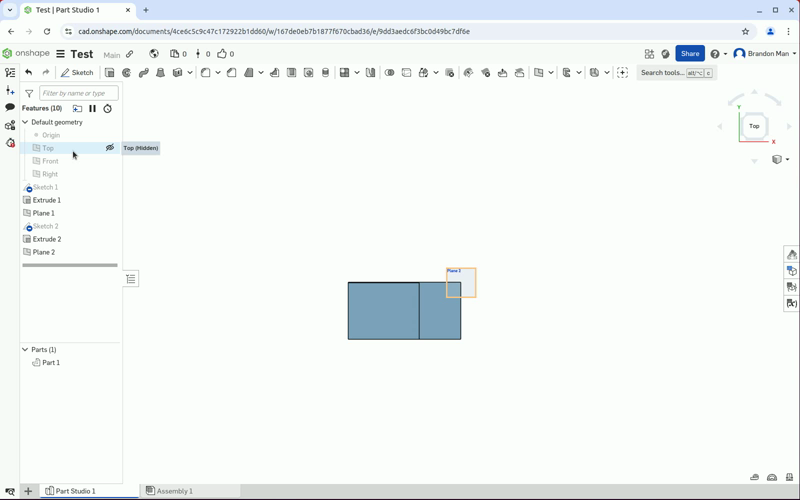
key(shift+s)
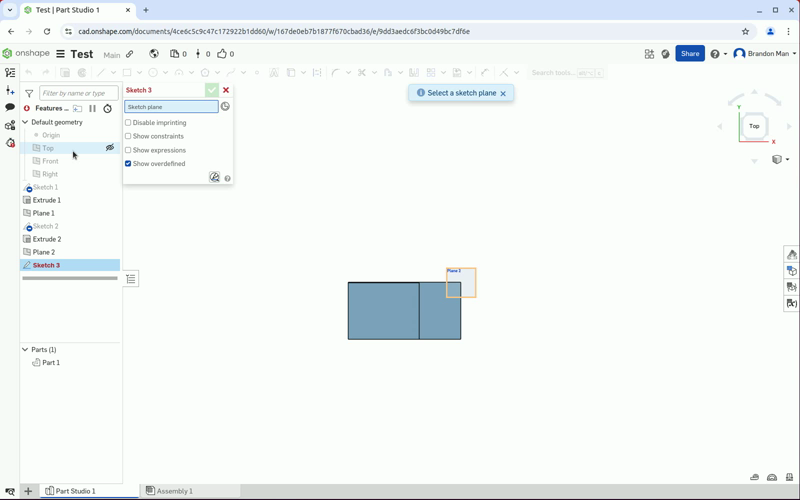
mouse_move(73, 254)
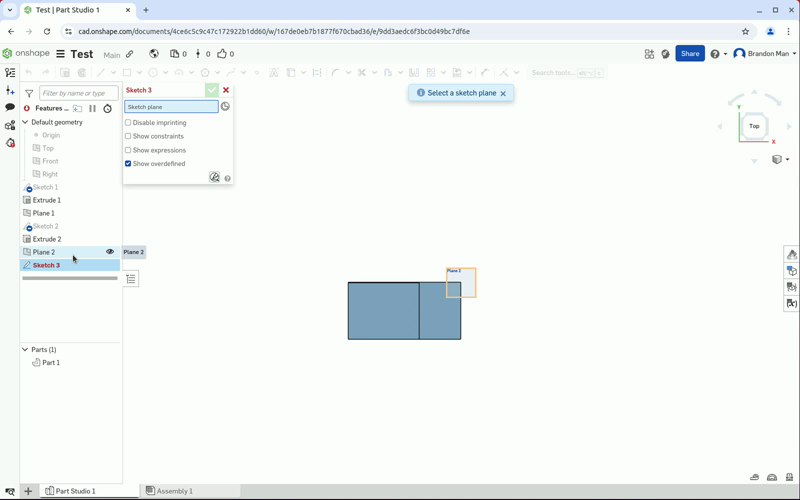
click(73, 254)
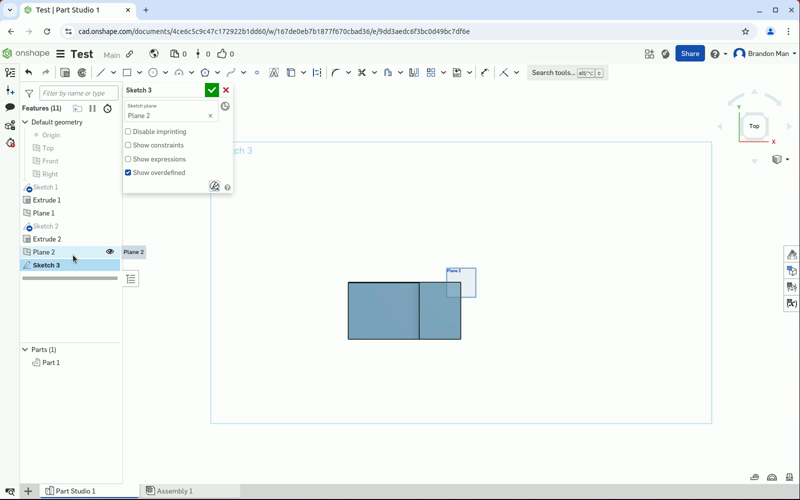
mouse_move(73, 352)
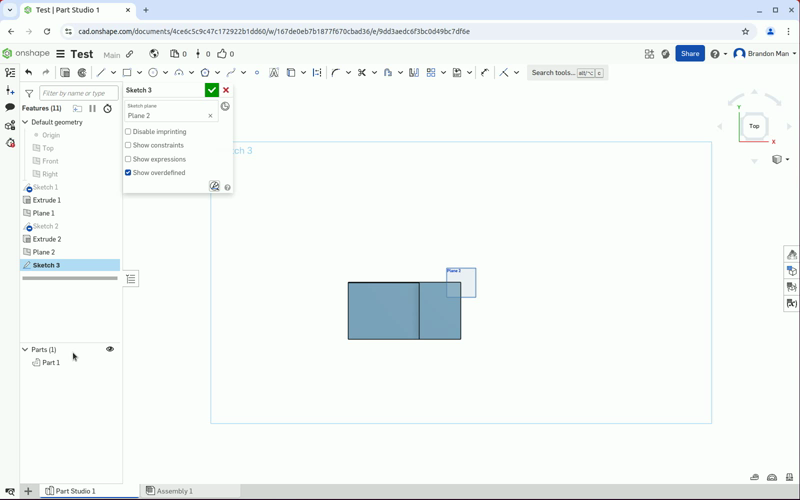
key(y)
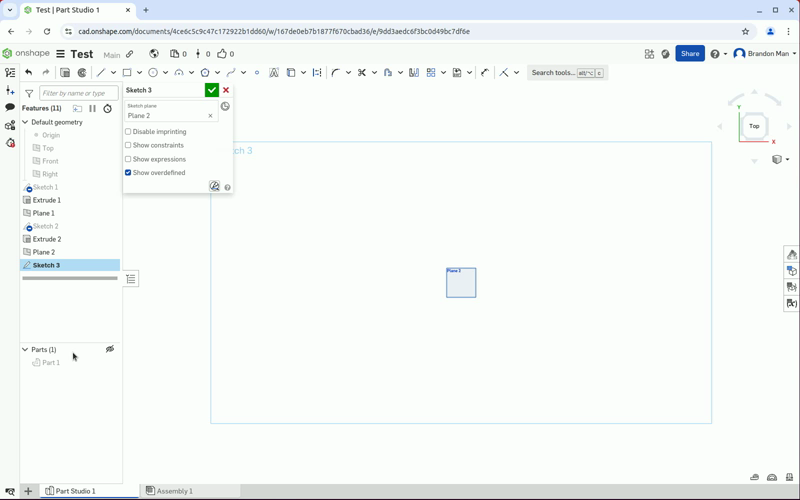
key(l)
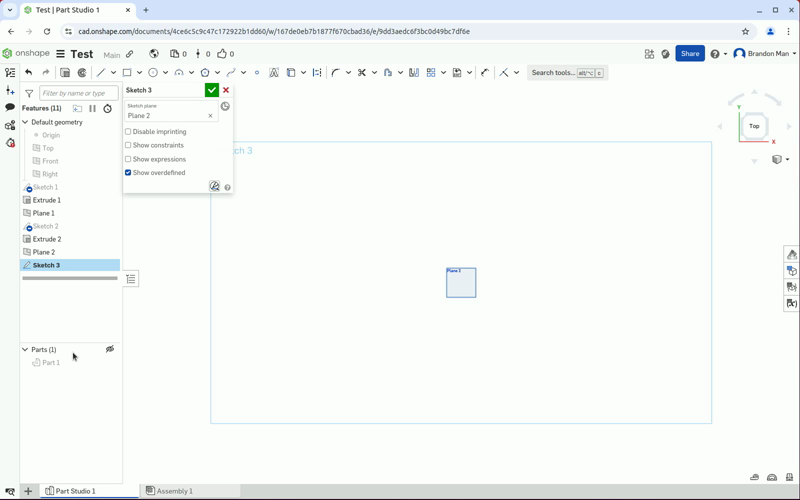
key_down(shift)
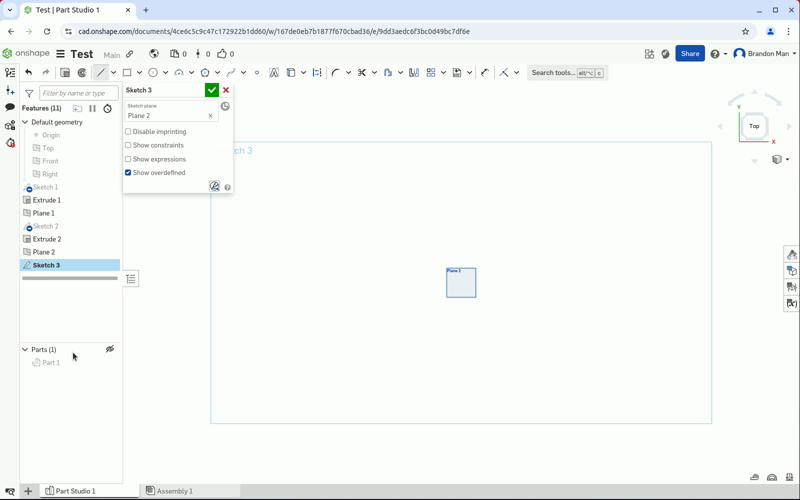
mouse_move(348, 325)
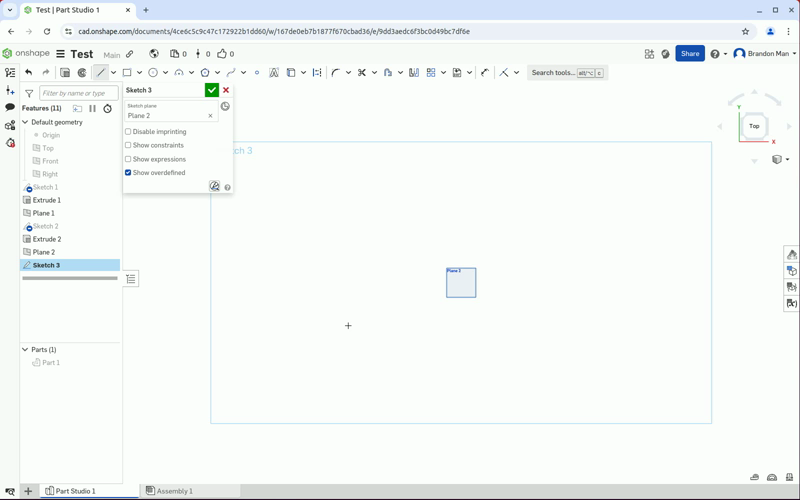
click(348, 325)
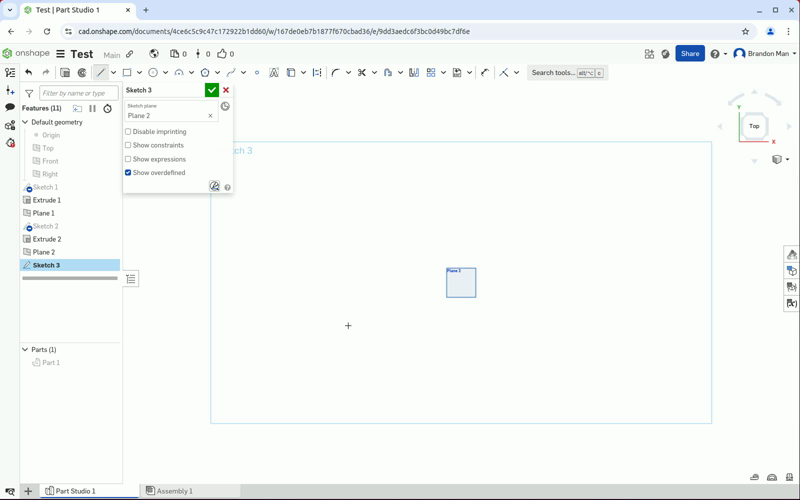
key_up(shift)
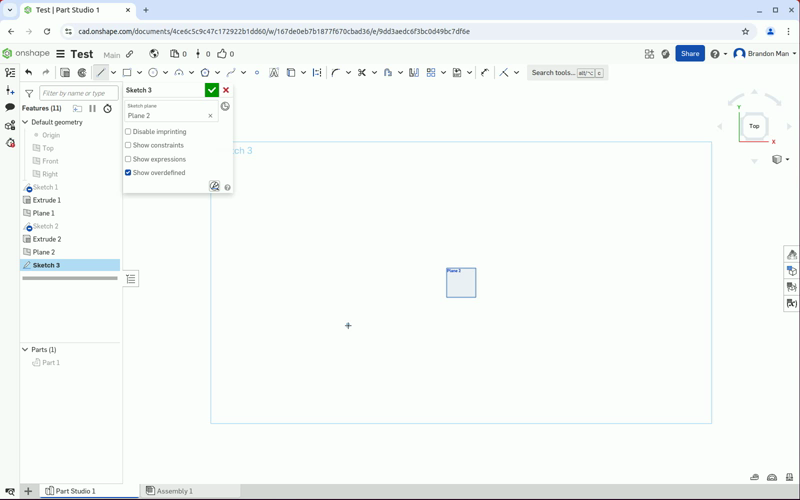
key_down(shift)
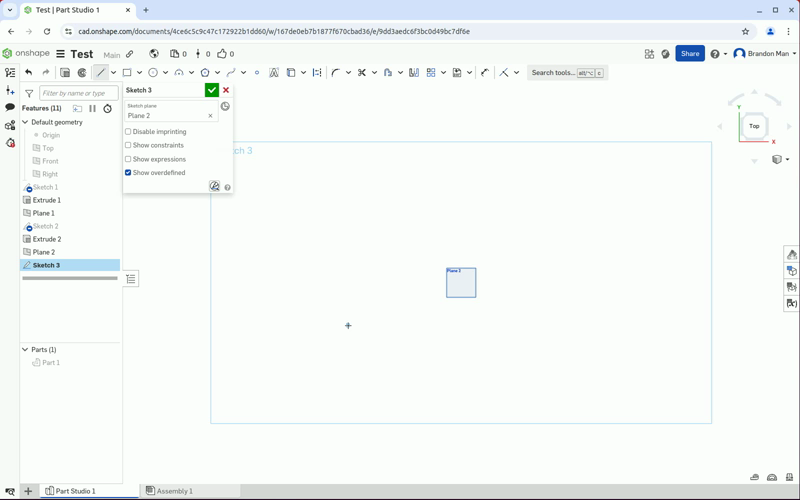
mouse_move(378, 325)
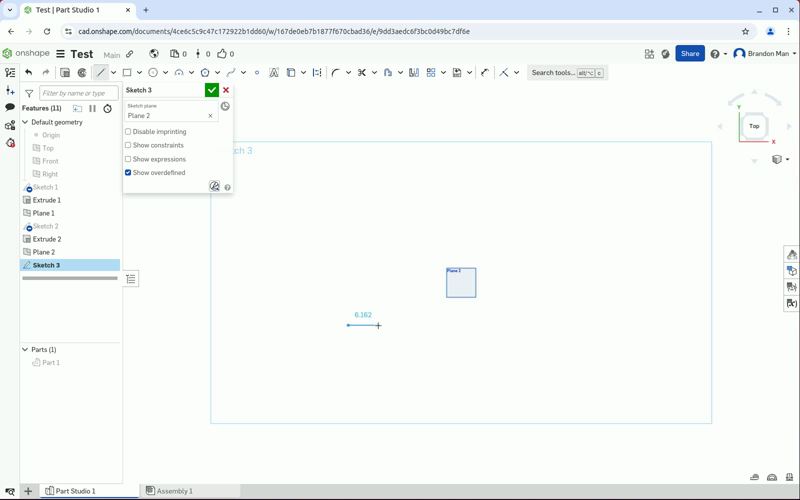
mouse_move(404, 325)
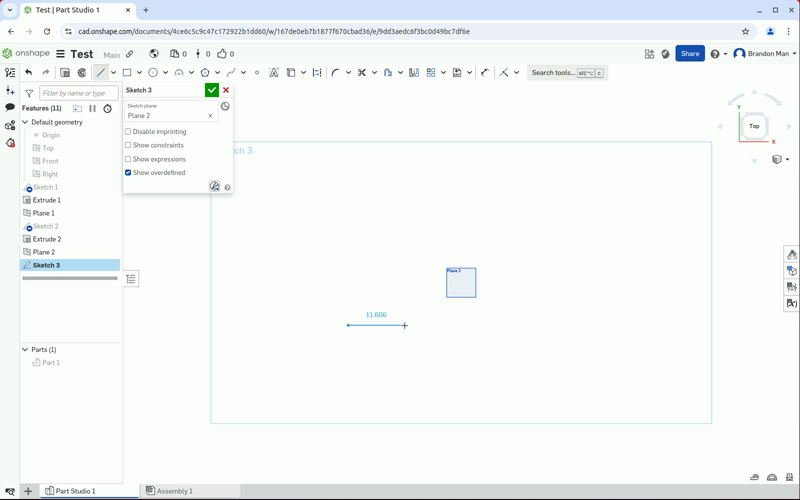
click(404, 325)
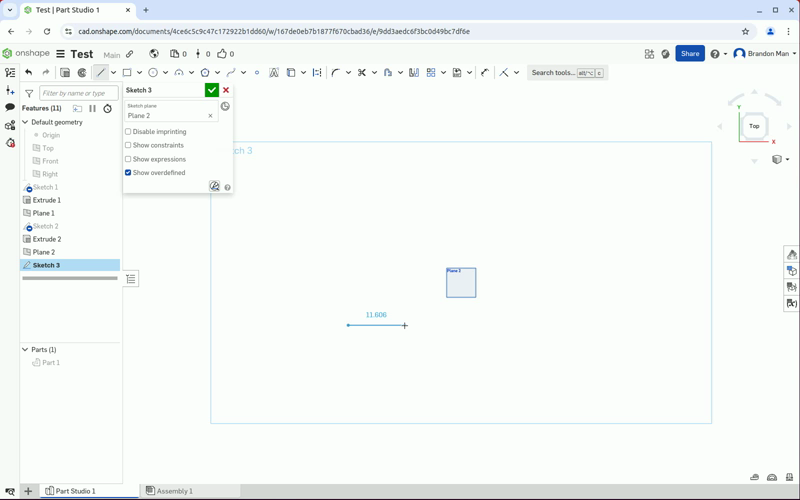
key_up(shift)
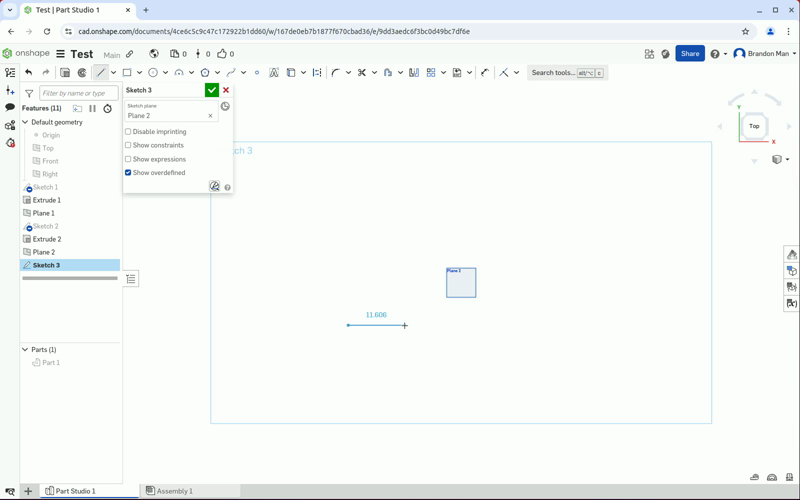
key_down(shift)
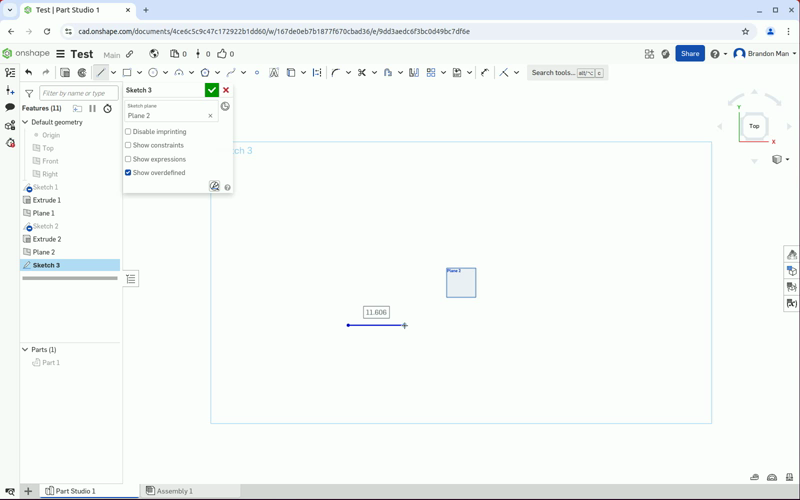
mouse_move(434, 325)
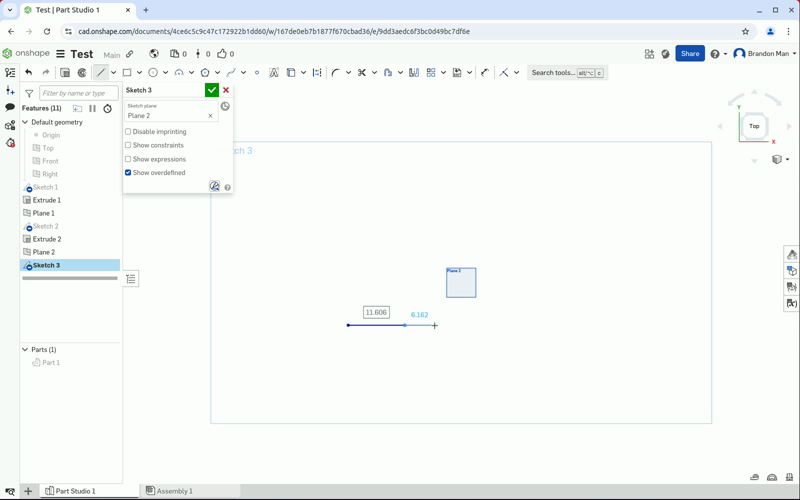
mouse_move(404, 282)
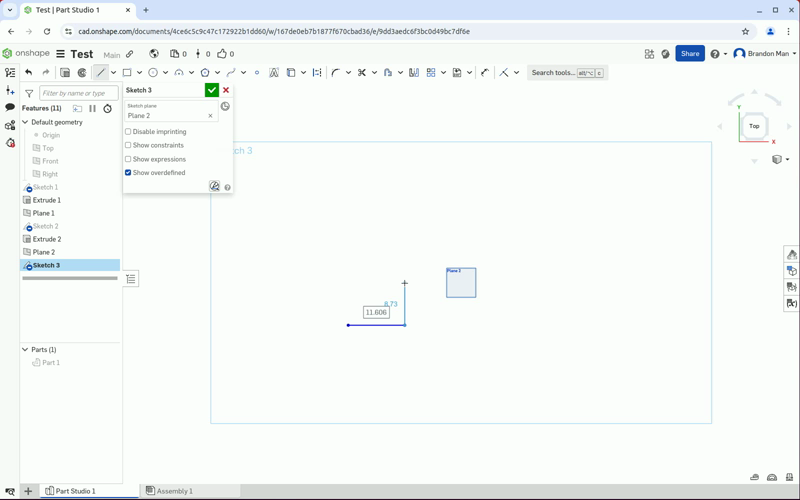
click(404, 282)
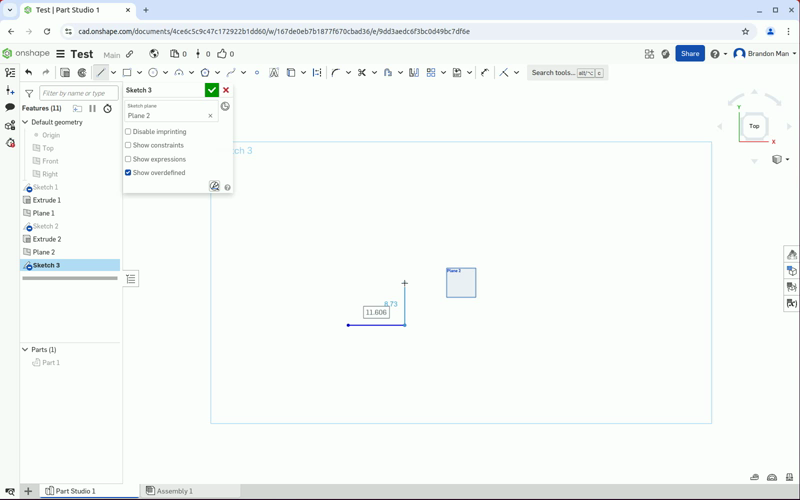
key_up(shift)
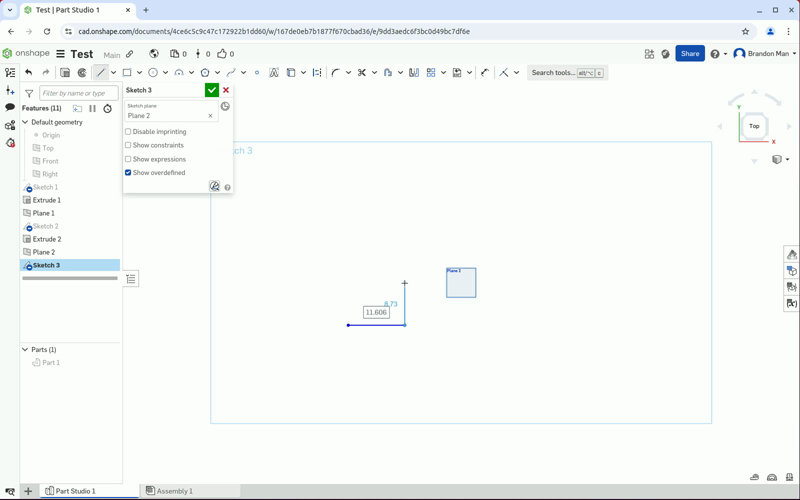
key_down(shift)
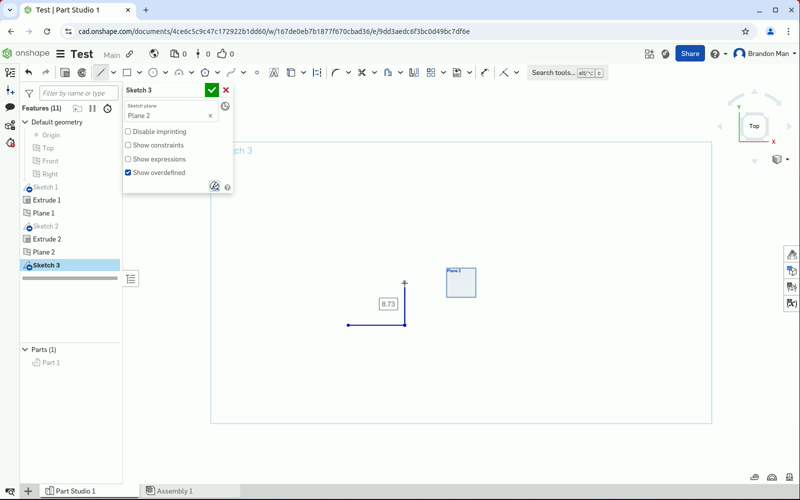
mouse_move(434, 282)
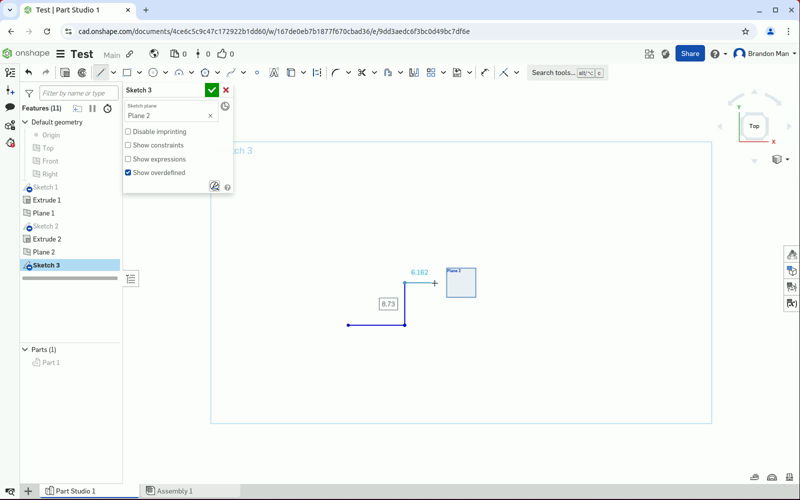
mouse_move(348, 282)
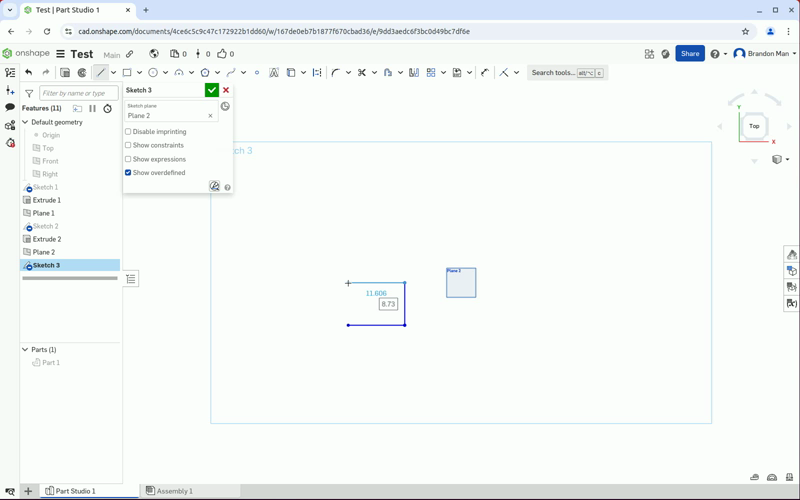
click(348, 282)
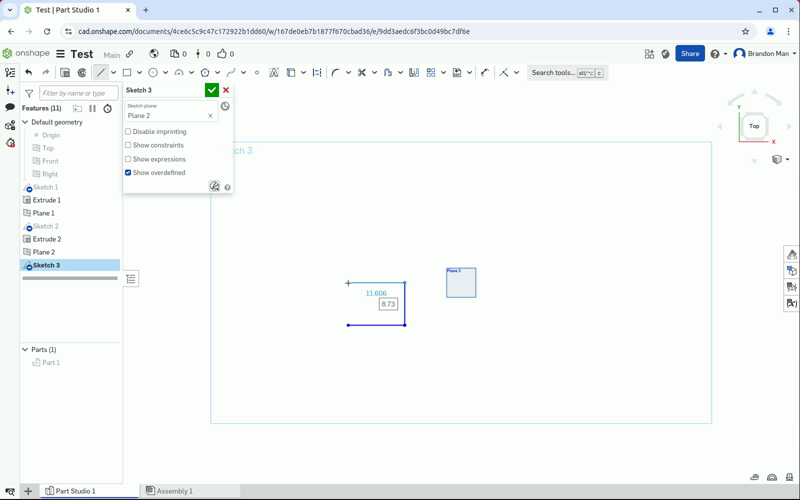
key_up(shift)
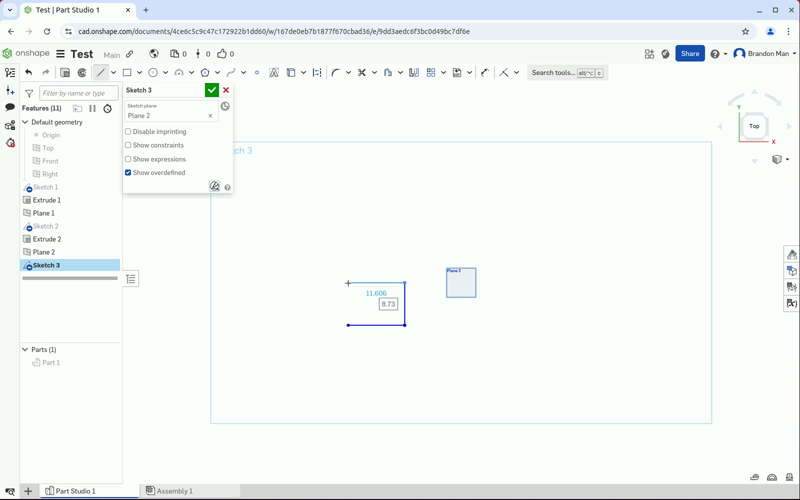
mouse_move(378, 282)
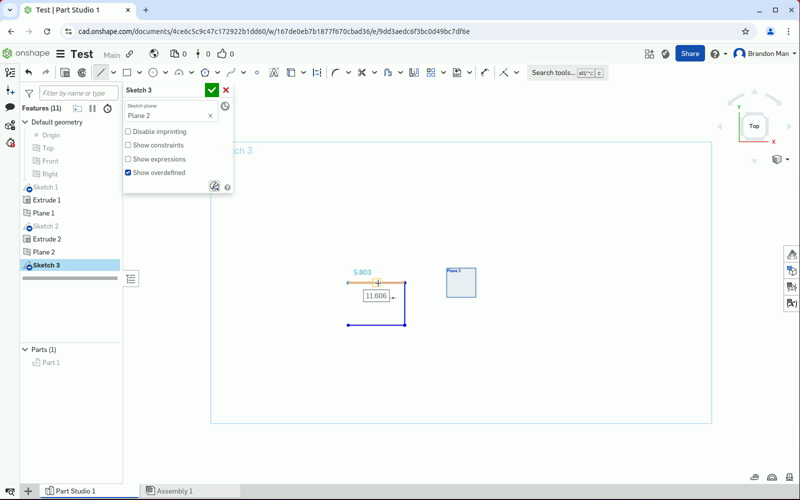
key_down(shift)
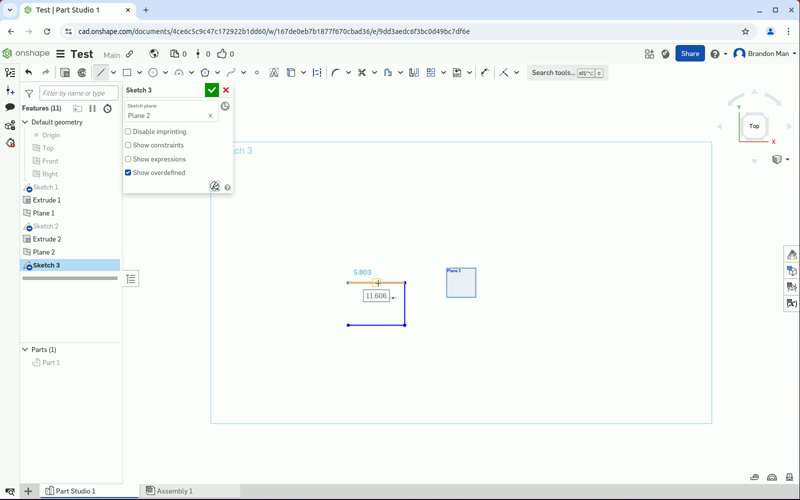
mouse_move(348, 325)
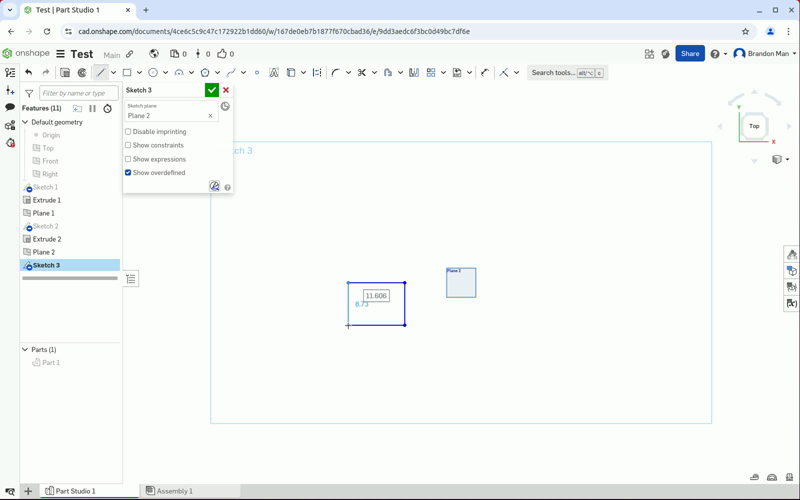
key_up(shift)
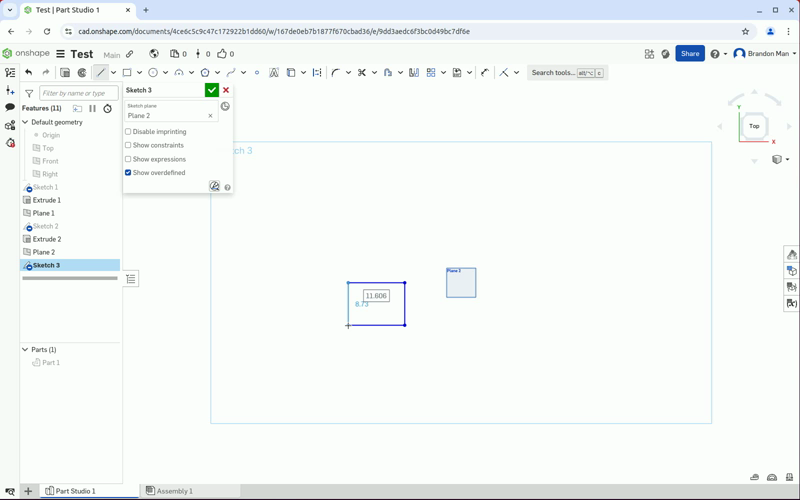
click(348, 325)
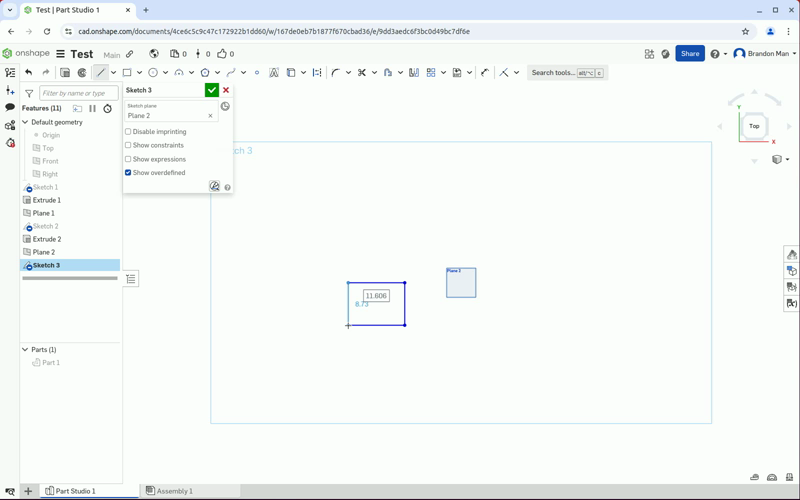
key(esc)
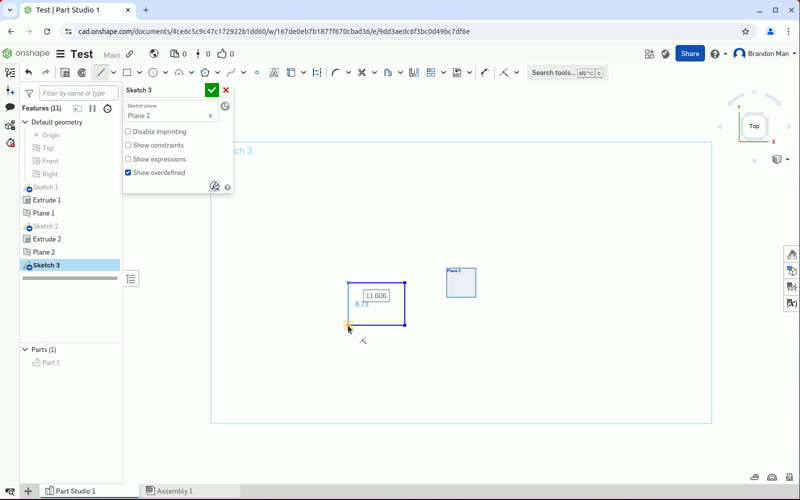
mouse_move(388, 321)
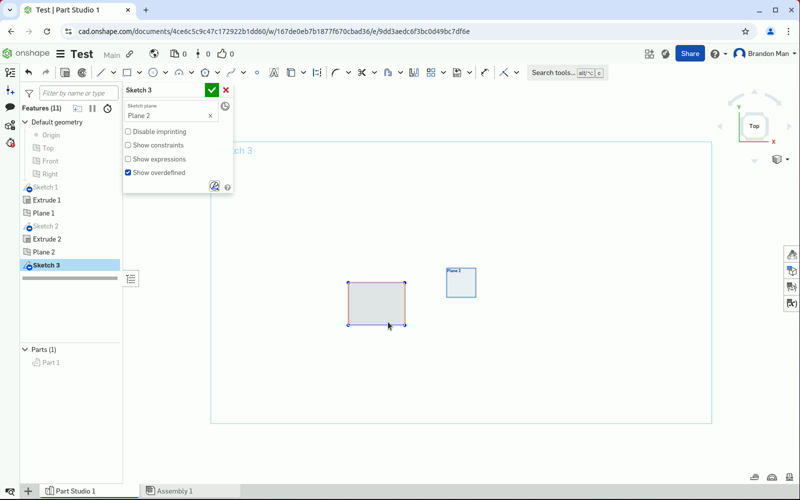
click(388, 321)
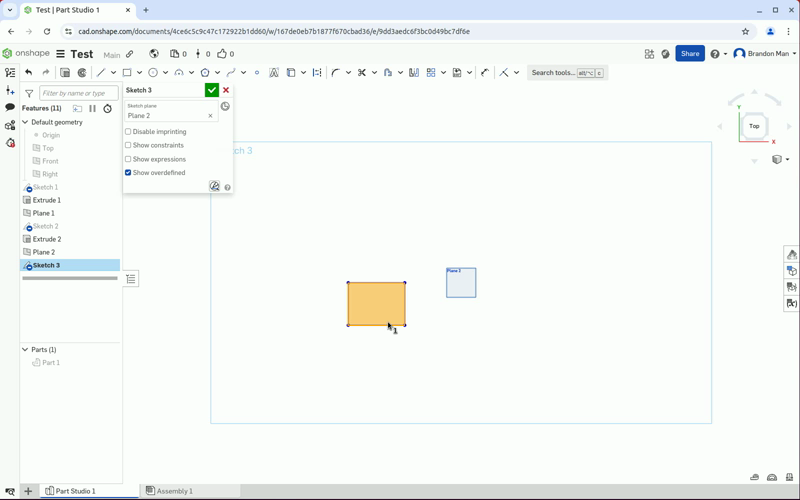
mouse_move(73, 352)
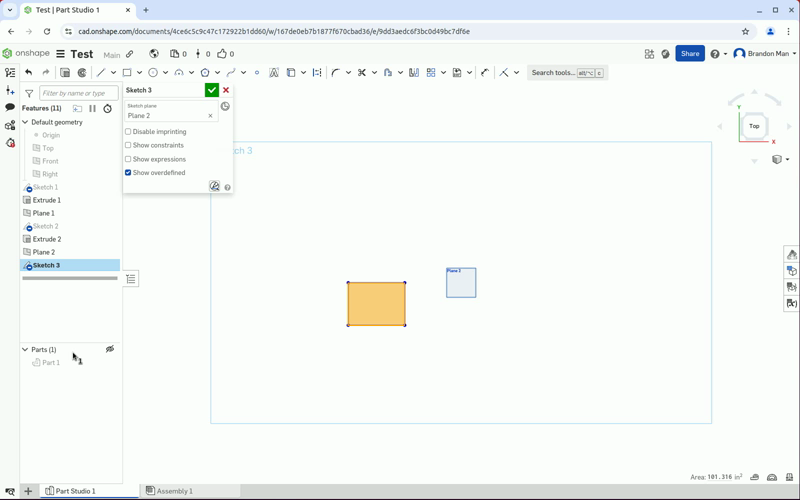
key(shift+y)
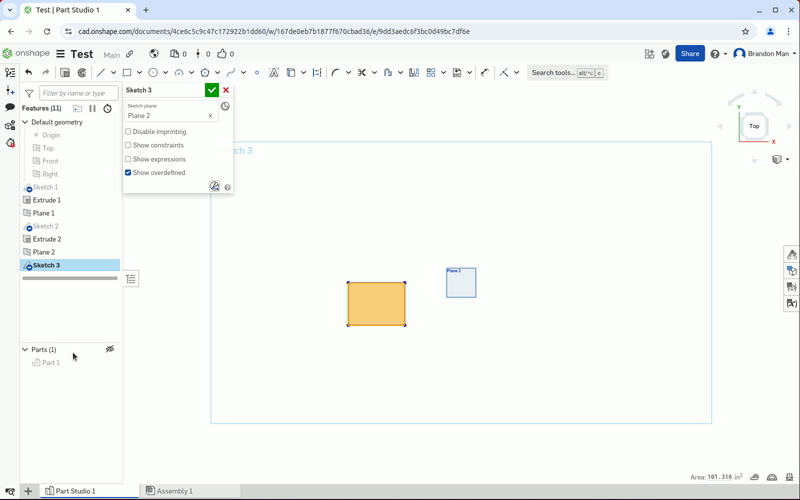
key(shift+e)
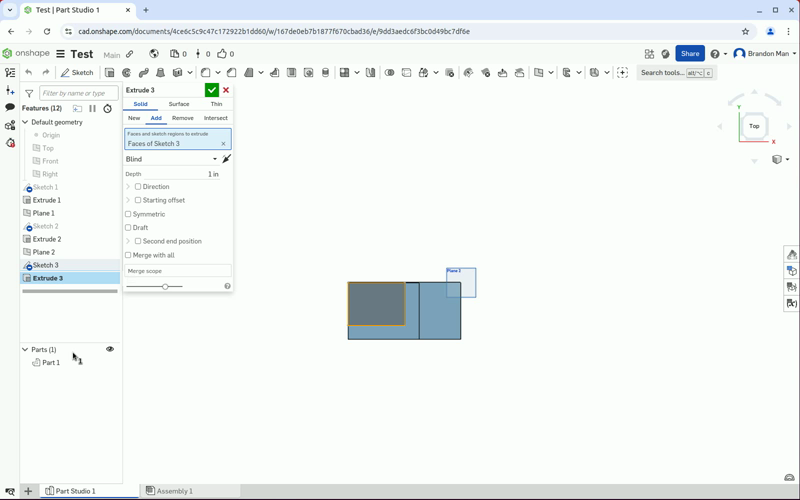
mouse_move(143, 106)
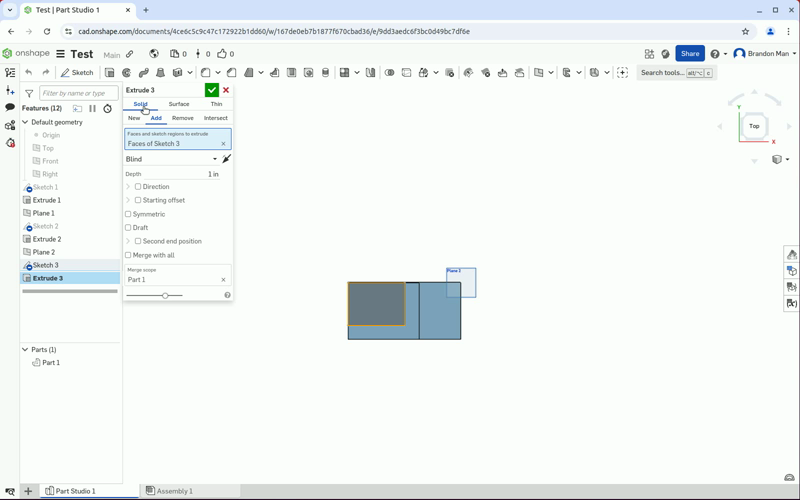
click(143, 106)
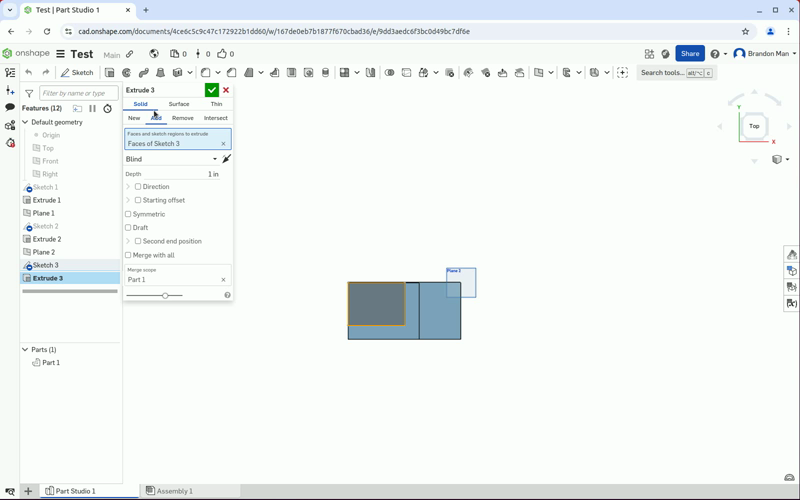
mouse_move(186, 120)
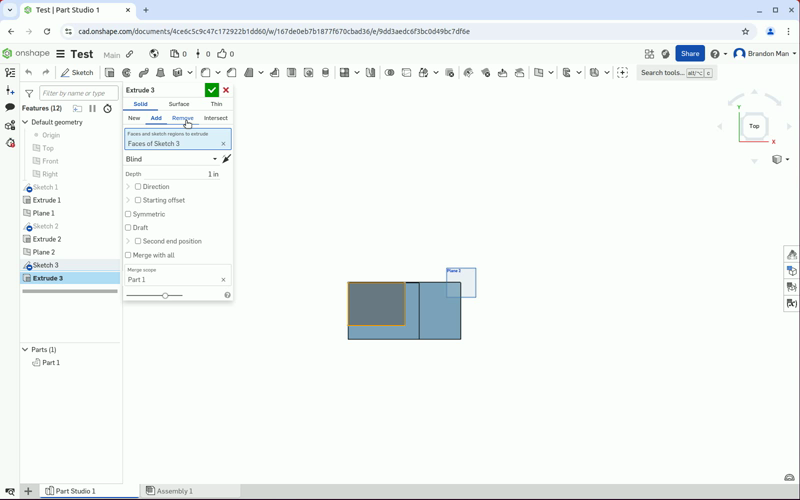
click(186, 120)
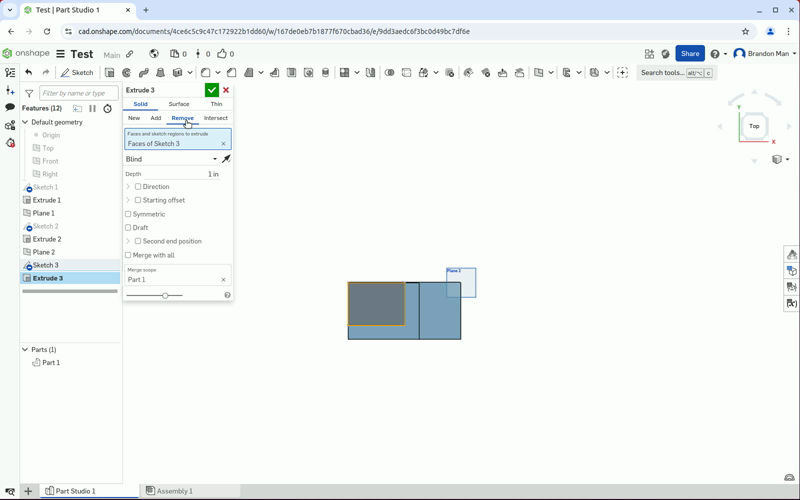
key(tab, 4)
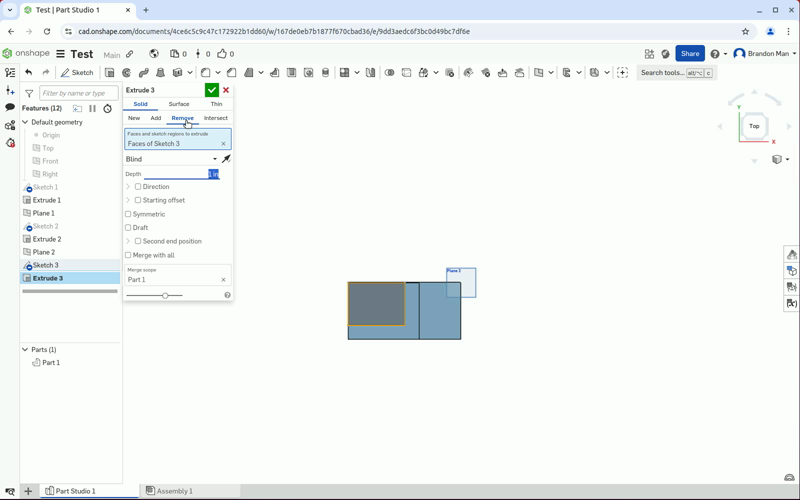
text(5.777)
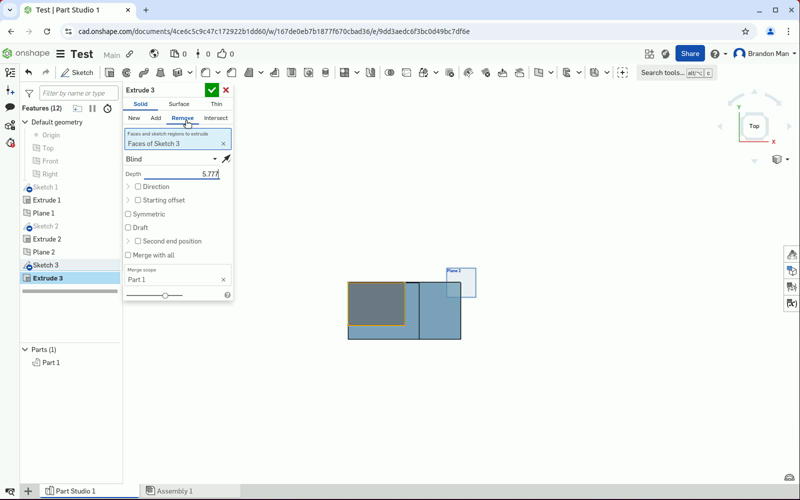
key(tab, 6)
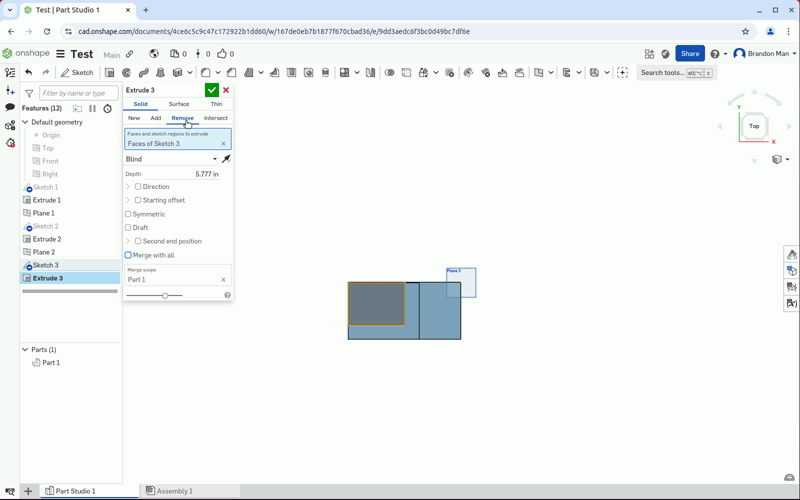
key(space)
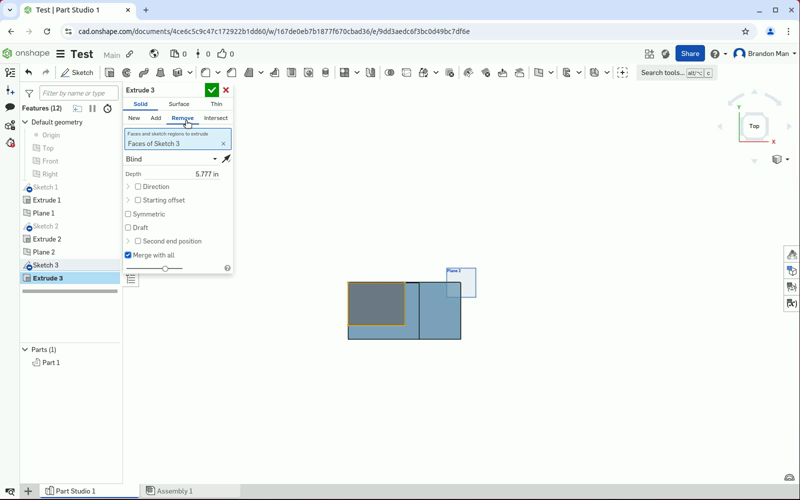
key(enter)
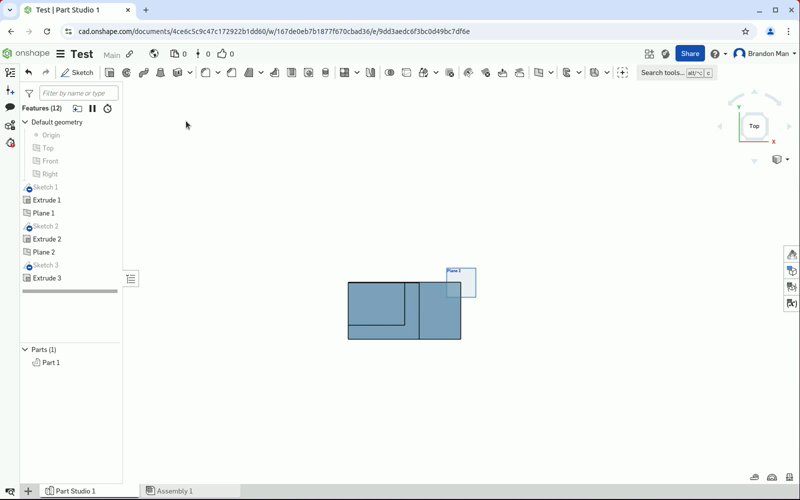
key(shift+h)
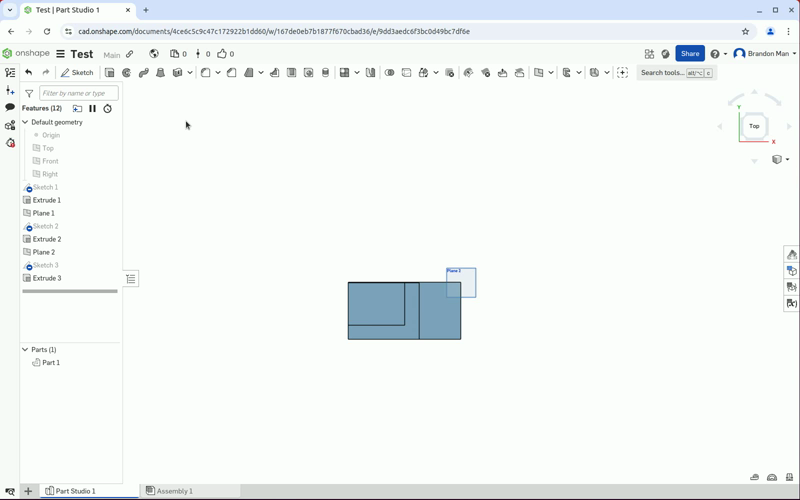
key(shift+h)
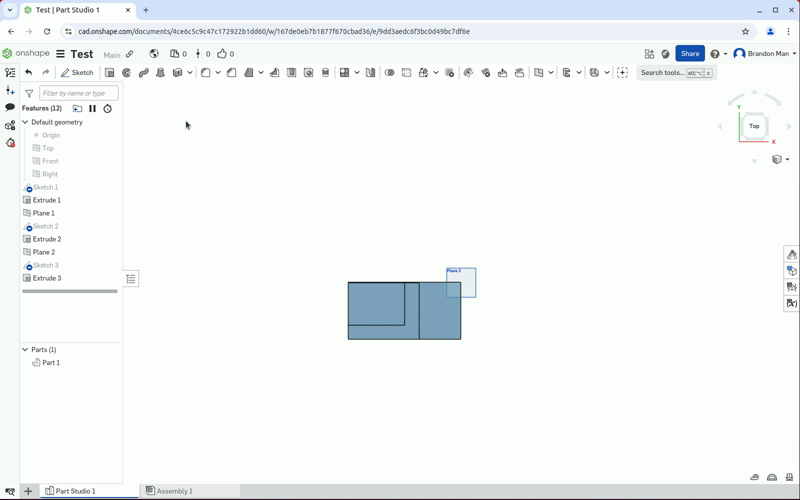
key(shift+7)
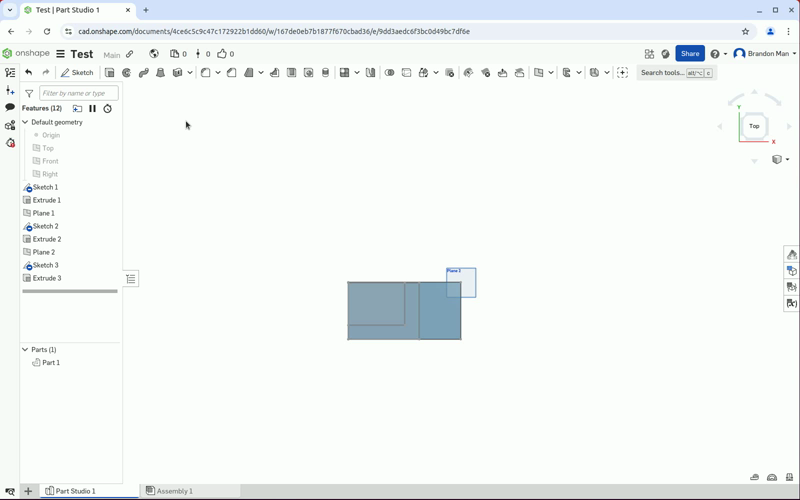
key(up, 3)
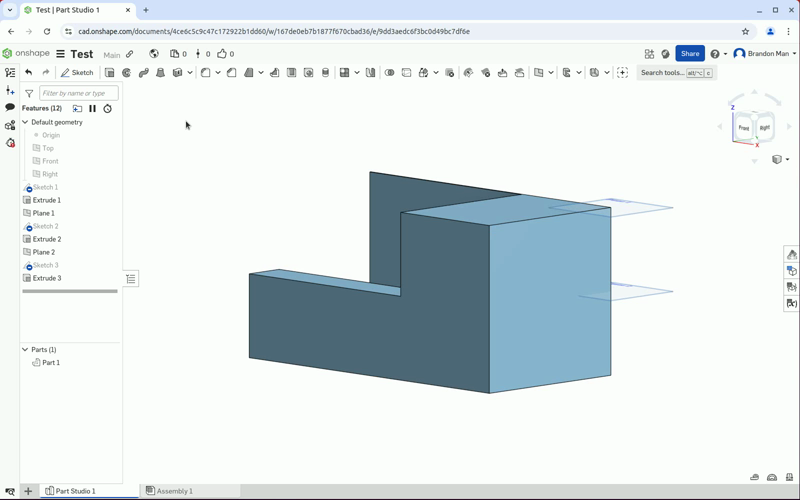
key(left, 3)
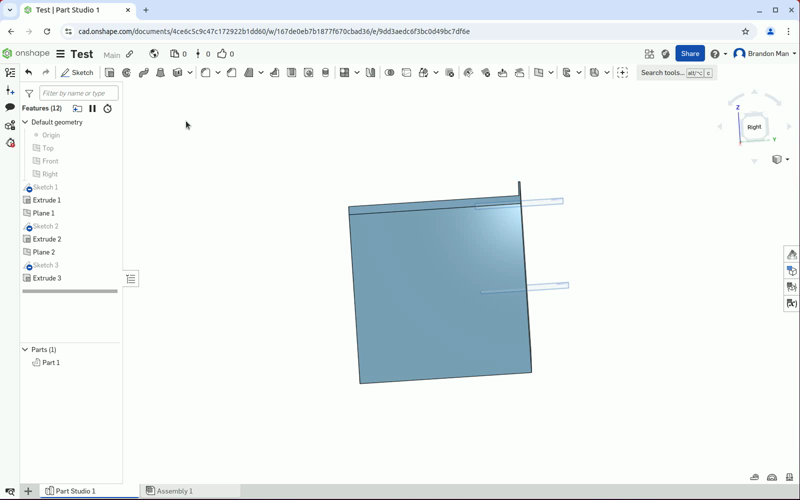
key(right, 3)
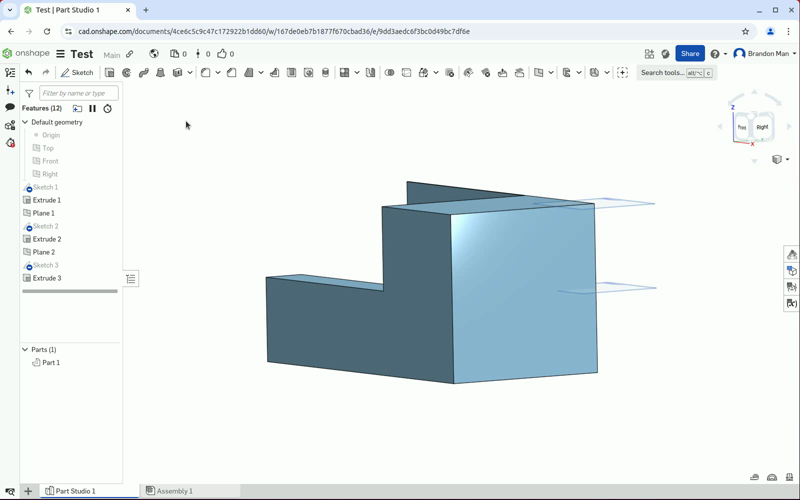
key(down, 3)
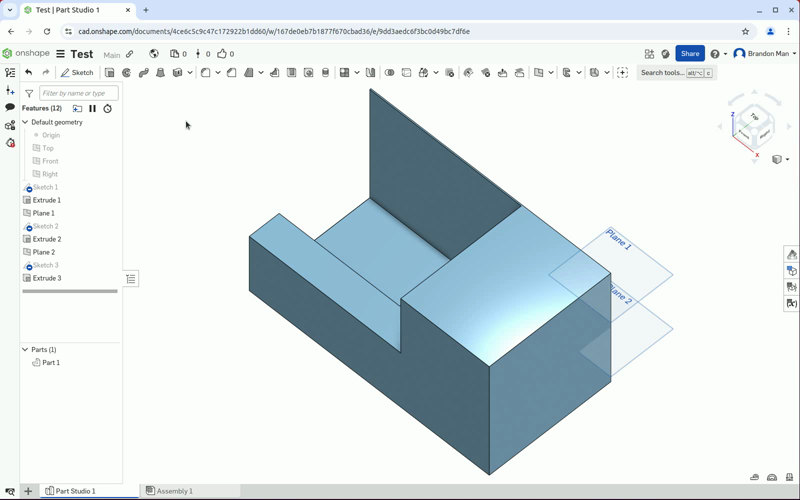
mouse_move(73, 189)
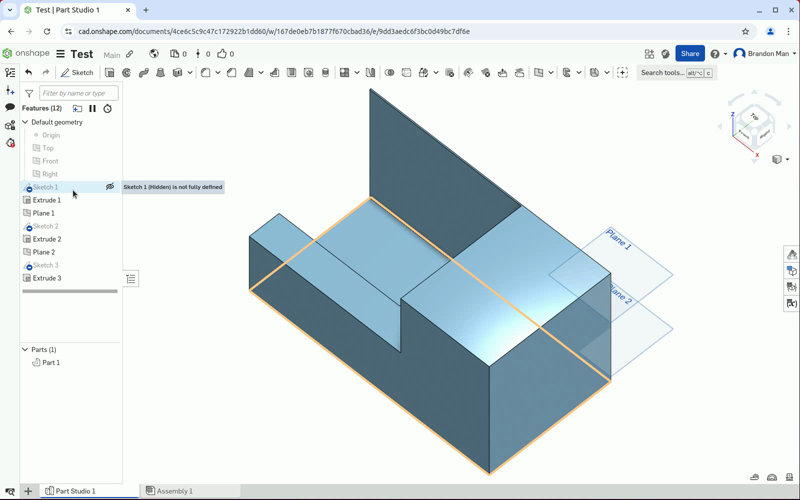
click(73, 189)